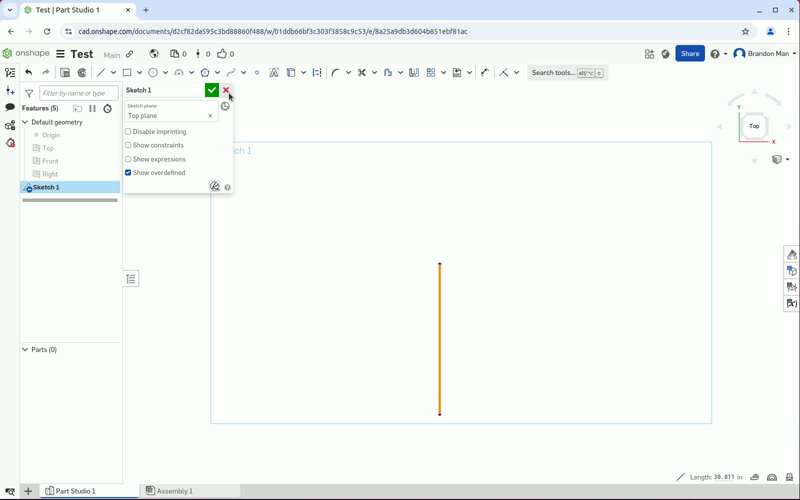
key(shift+h)
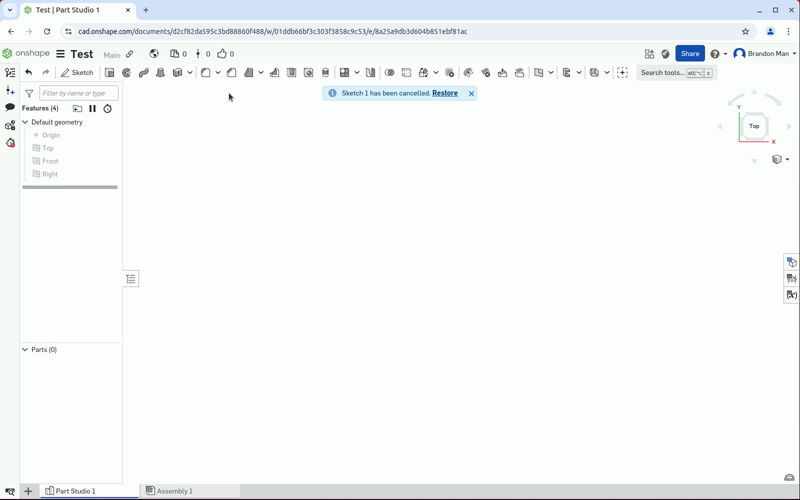
mouse_move(73, 352)
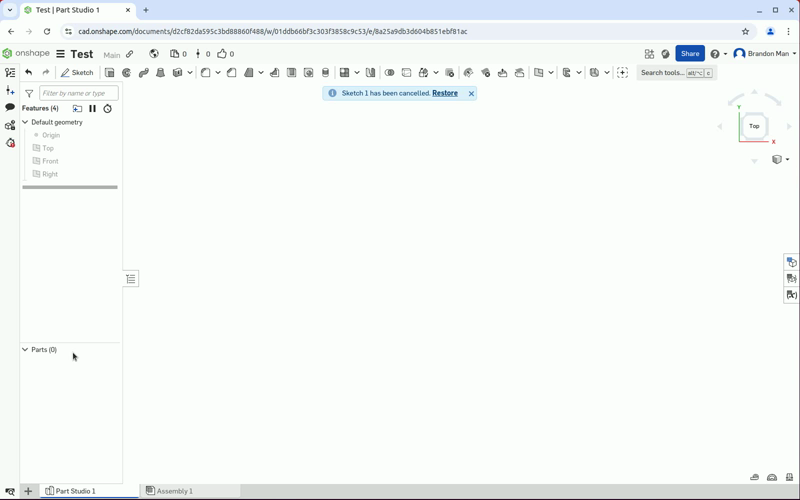
key(y)
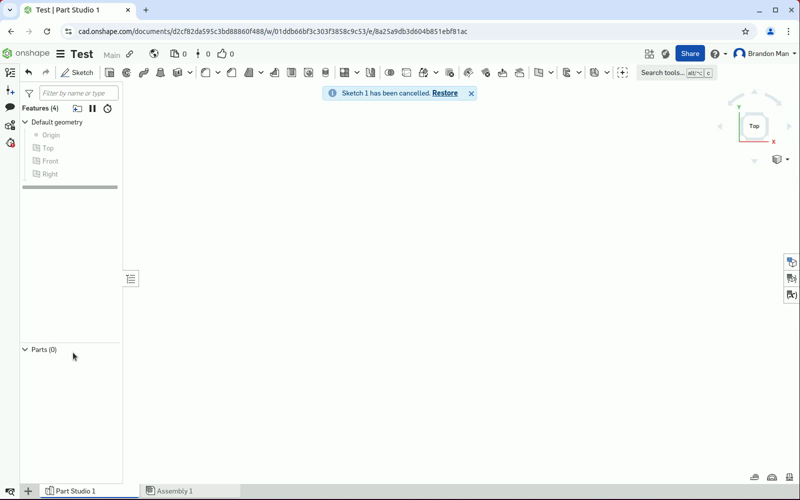
key(shift+p)
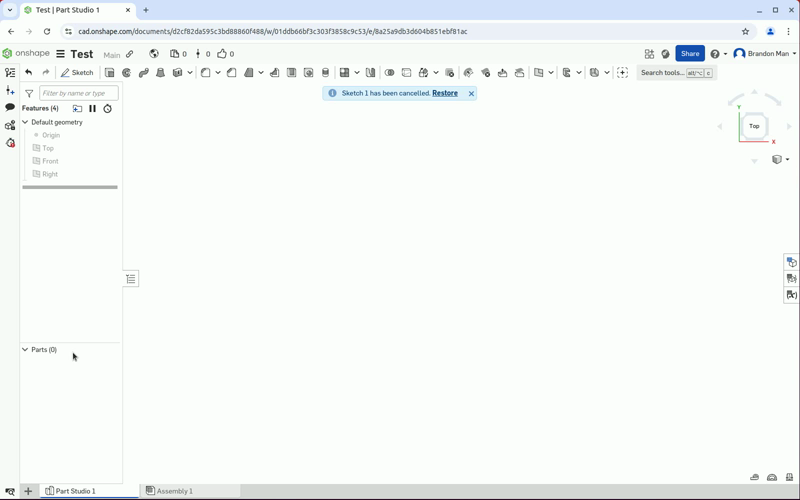
key(space)
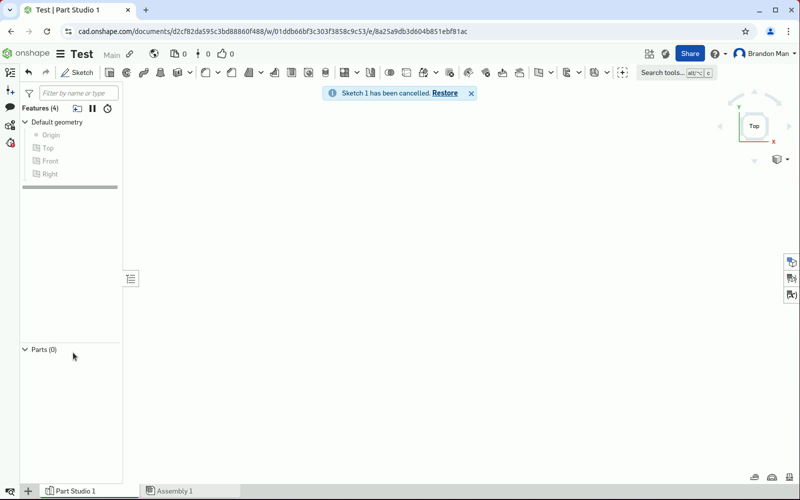
key_down(shift)
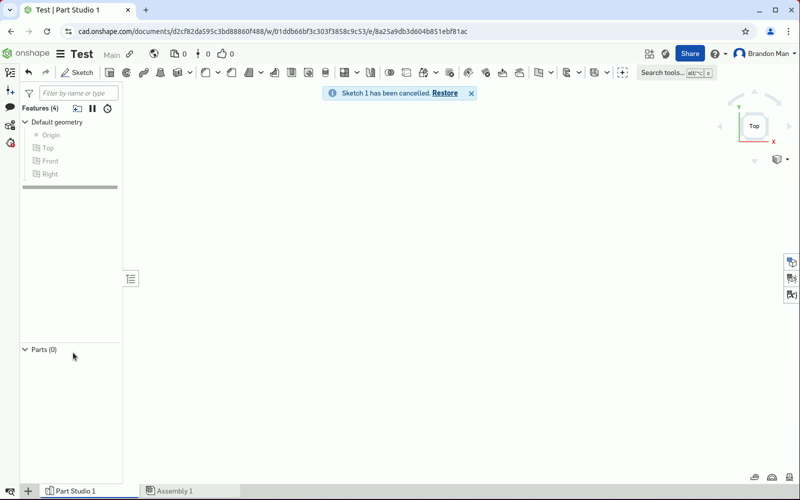
key(up)
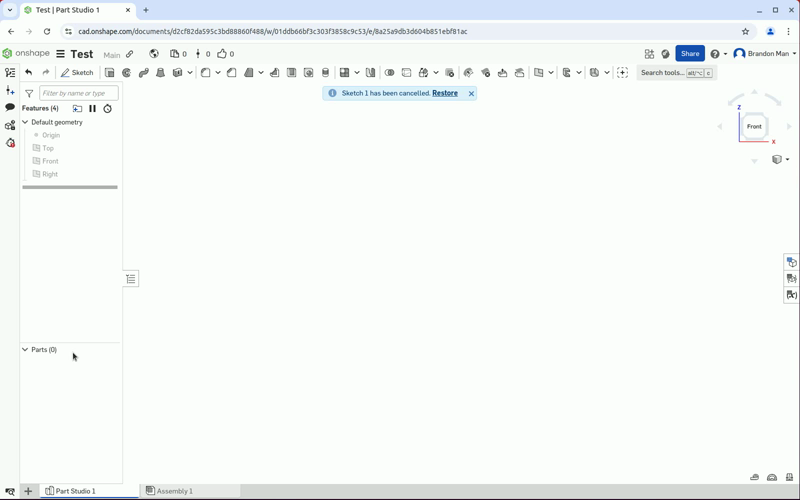
key_up(shift)
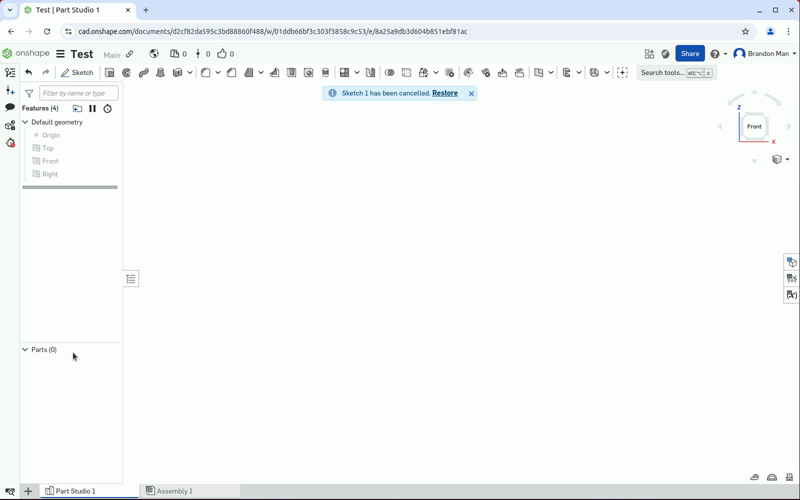
mouse_move(73, 352)
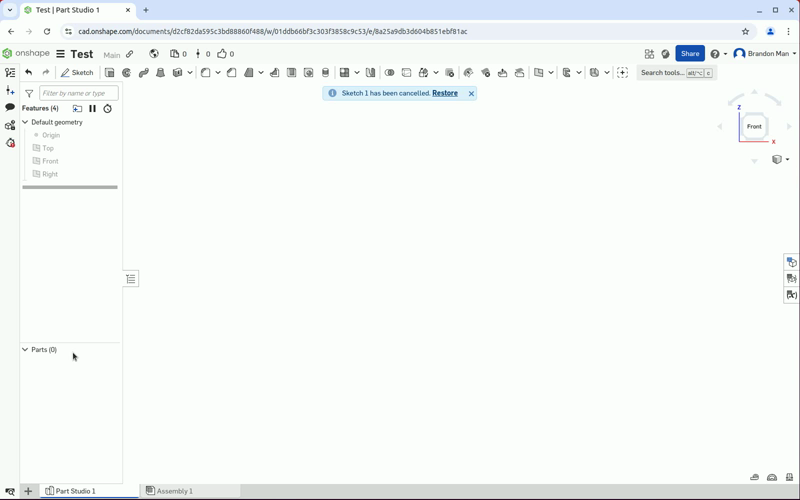
key(shift+y)
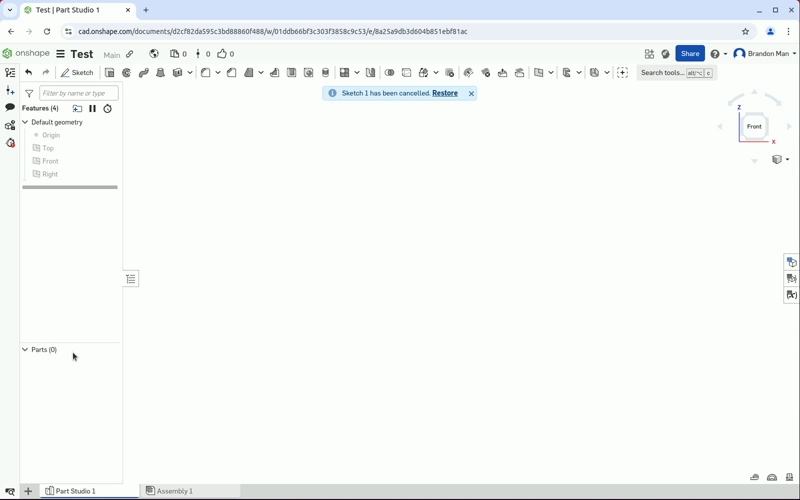
key(shift+s)
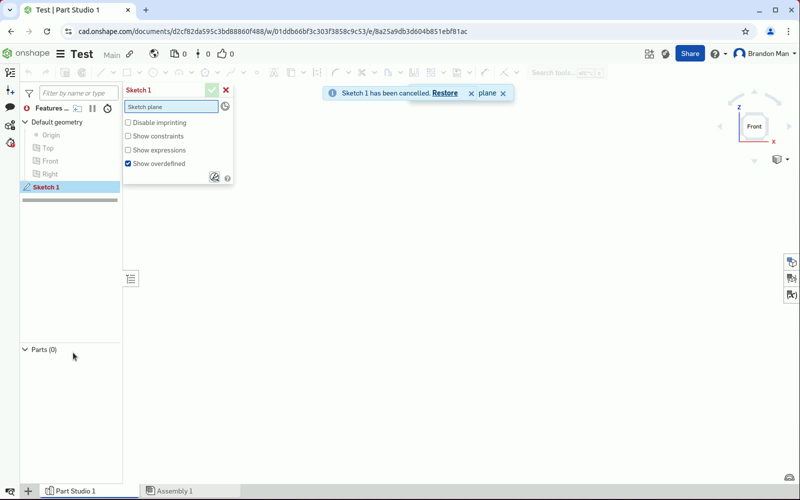
mouse_move(73, 163)
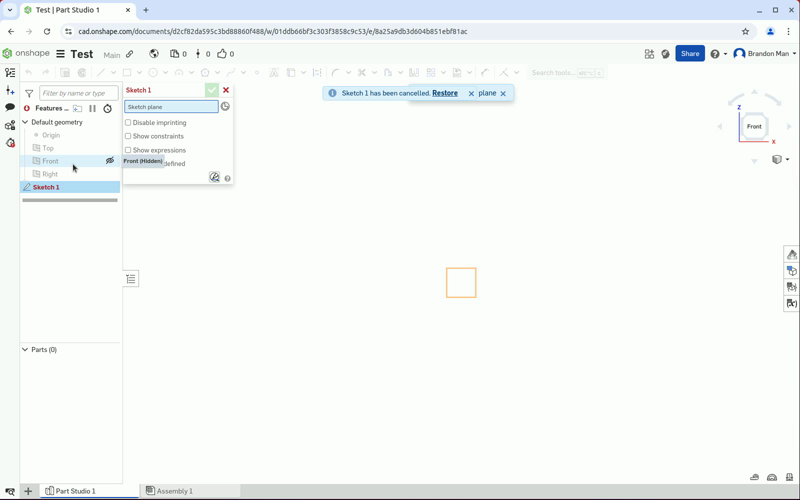
click(73, 163)
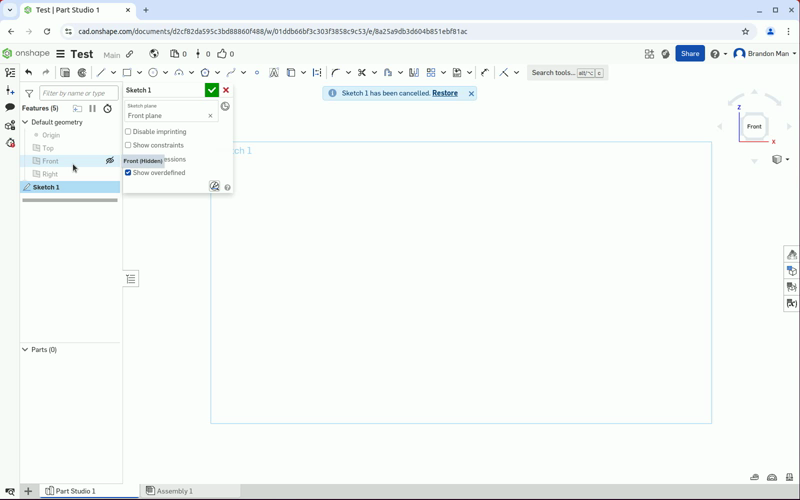
mouse_move(73, 352)
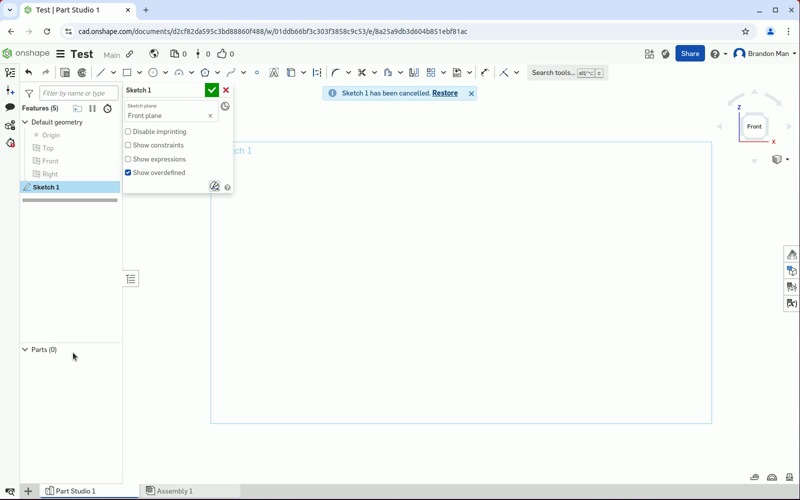
key(y)
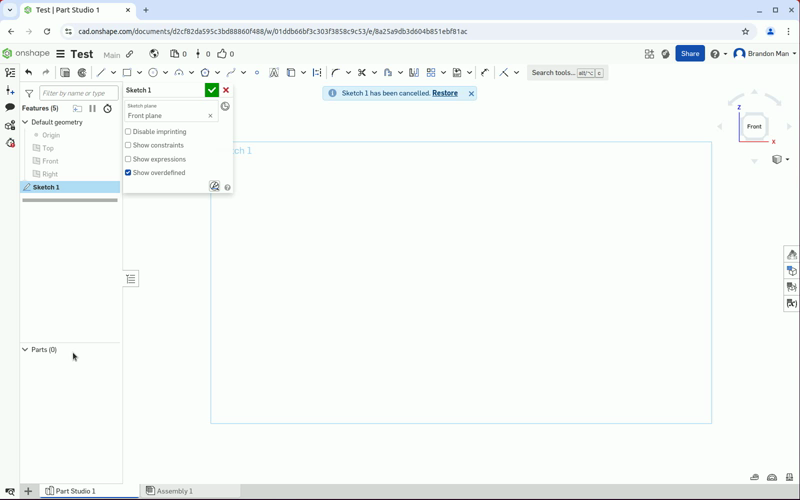
key(l)
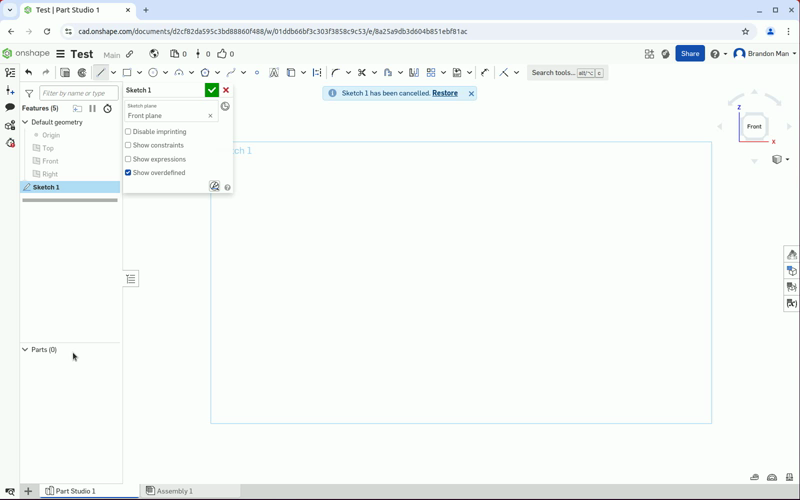
key_down(shift)
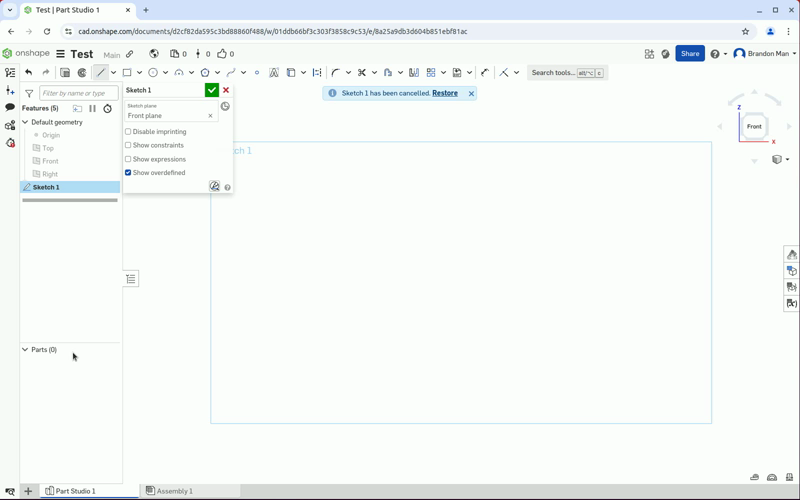
mouse_move(348, 315)
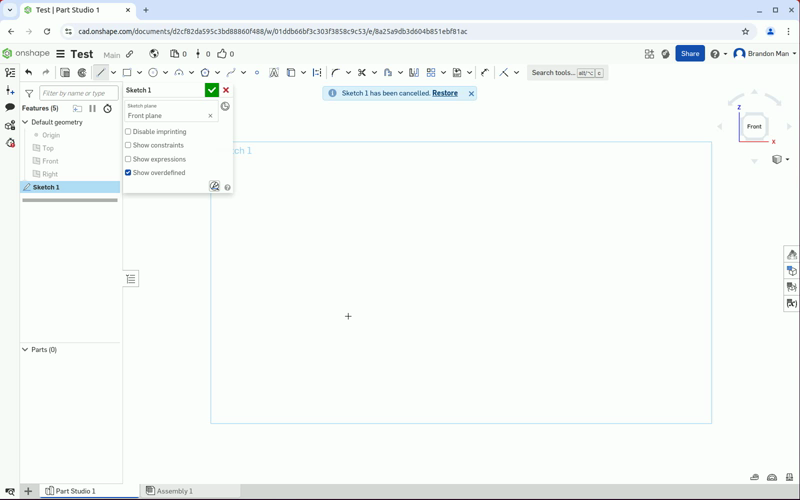
click(348, 315)
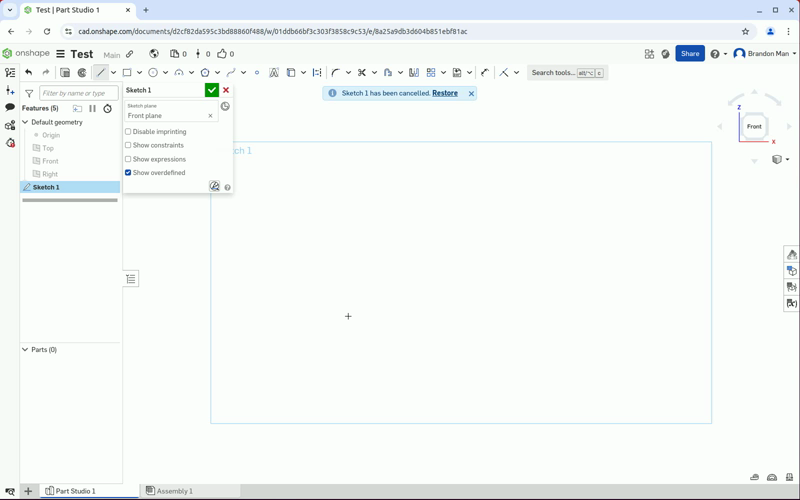
key_up(shift)
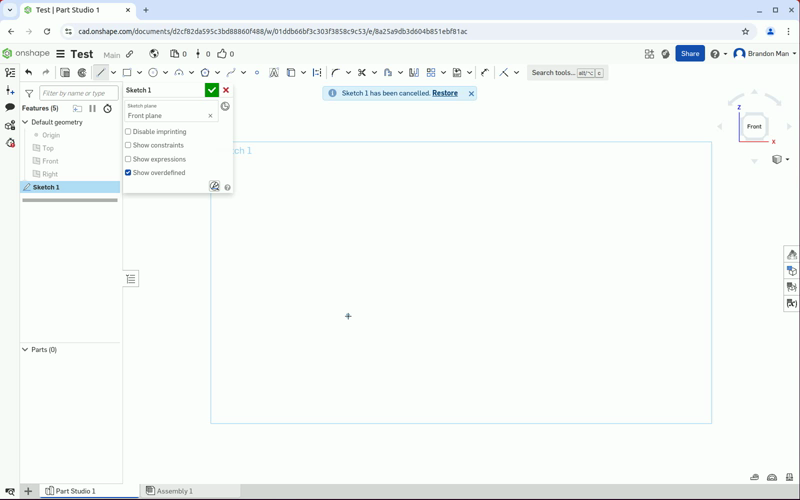
key_down(shift)
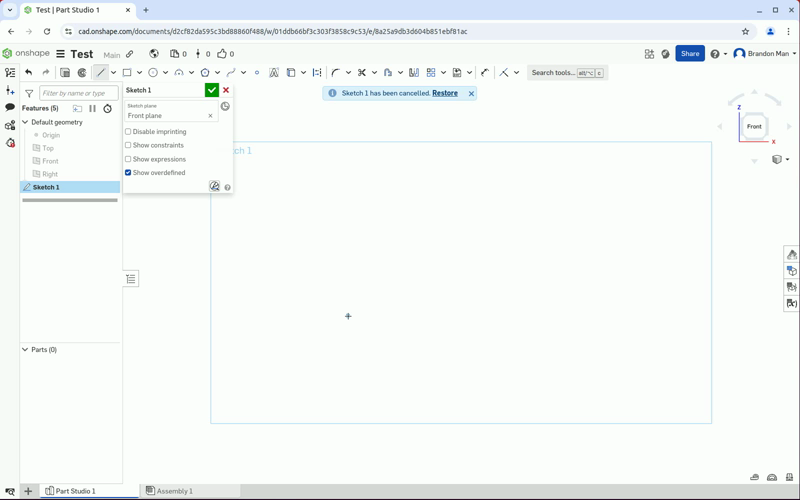
mouse_move(565, 315)
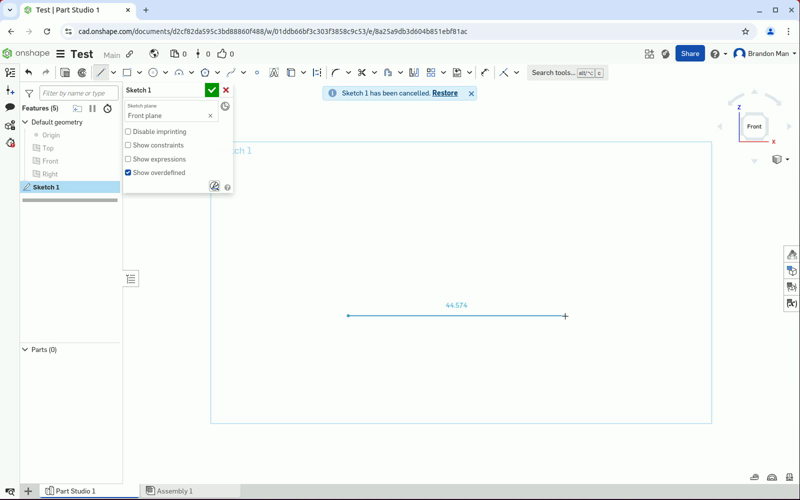
click(565, 315)
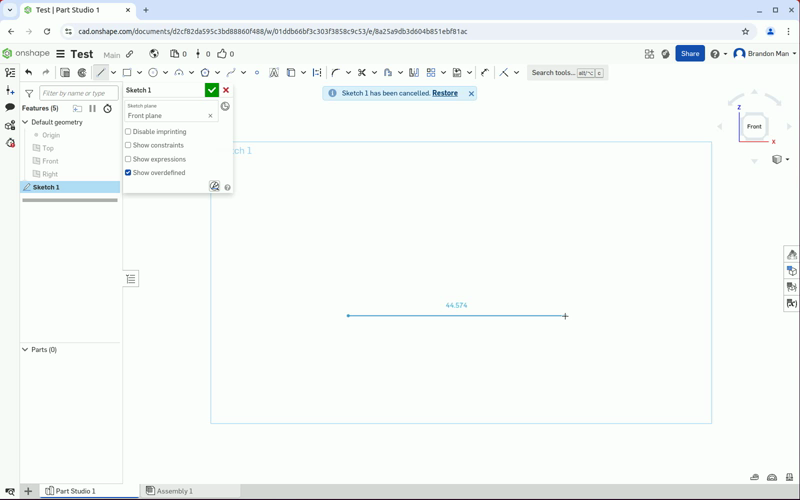
key_up(shift)
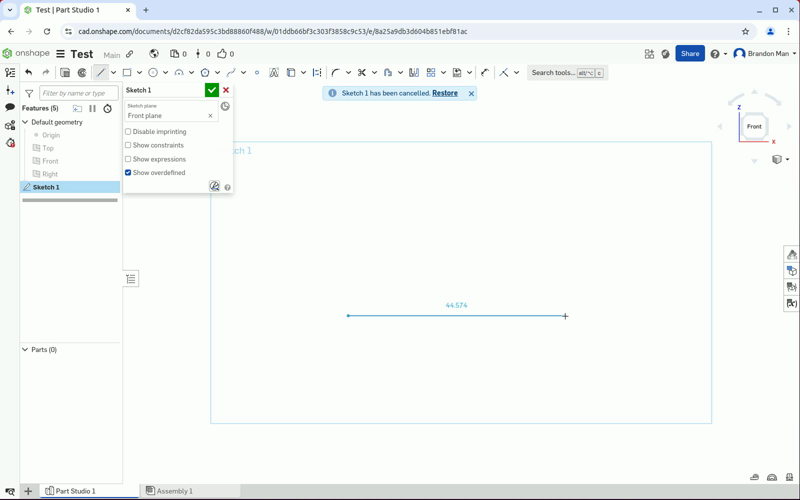
key_down(shift)
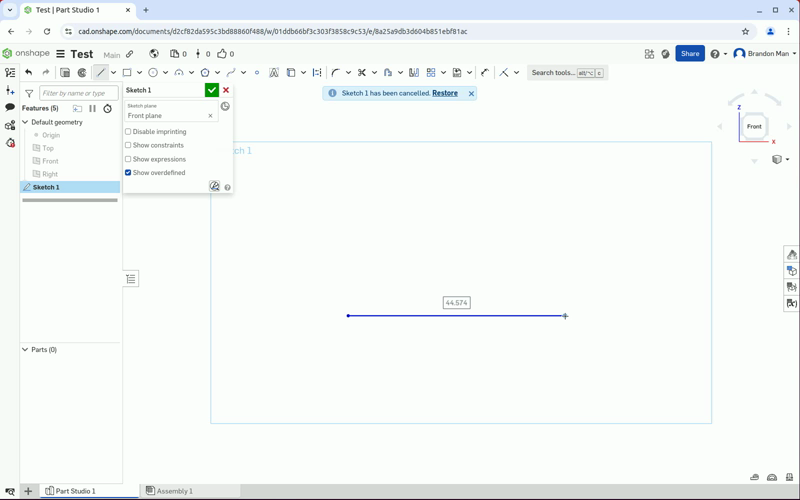
mouse_move(565, 206)
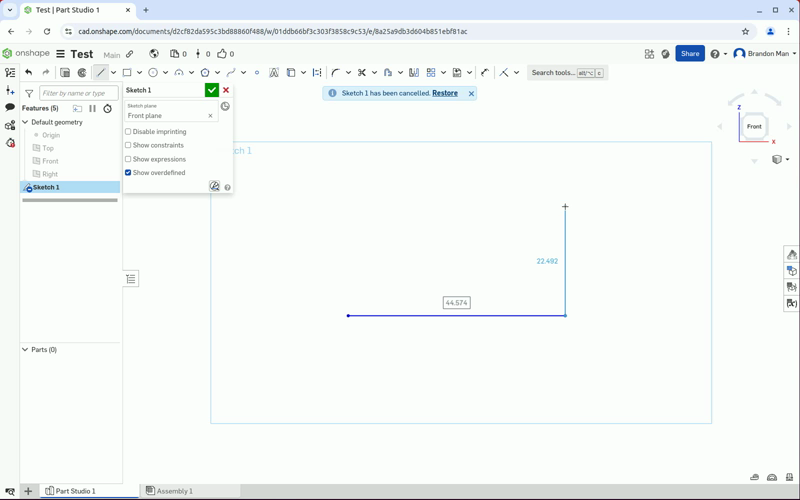
click(565, 206)
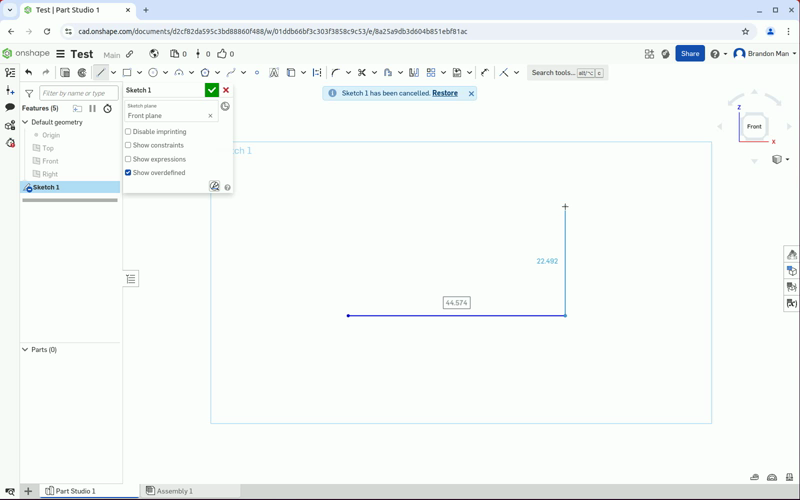
key_up(shift)
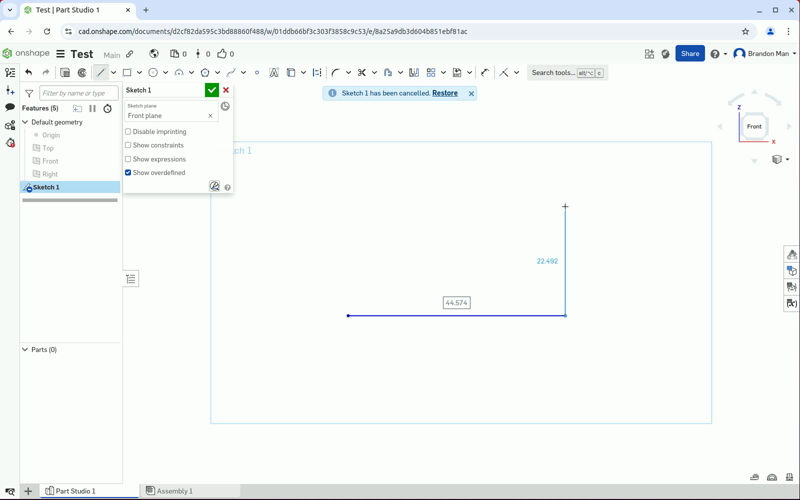
key_down(shift)
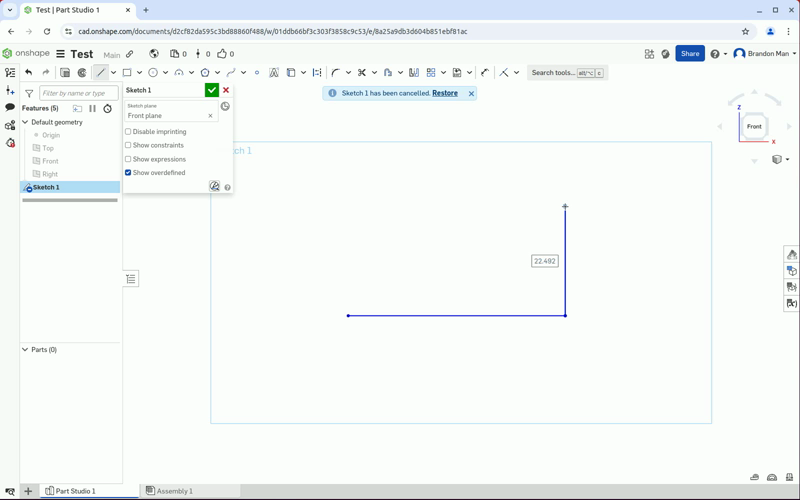
mouse_move(348, 206)
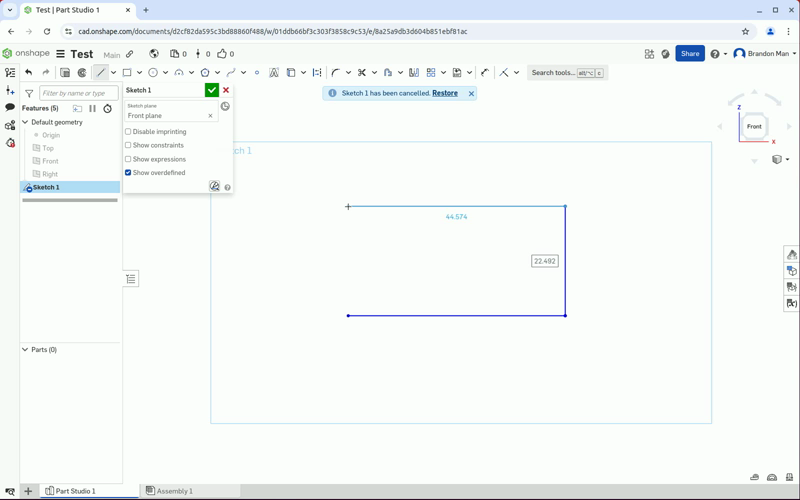
click(348, 206)
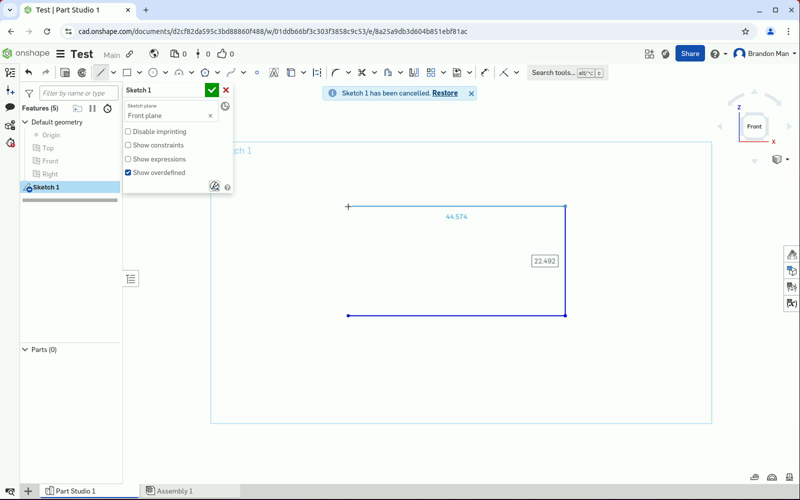
key_up(shift)
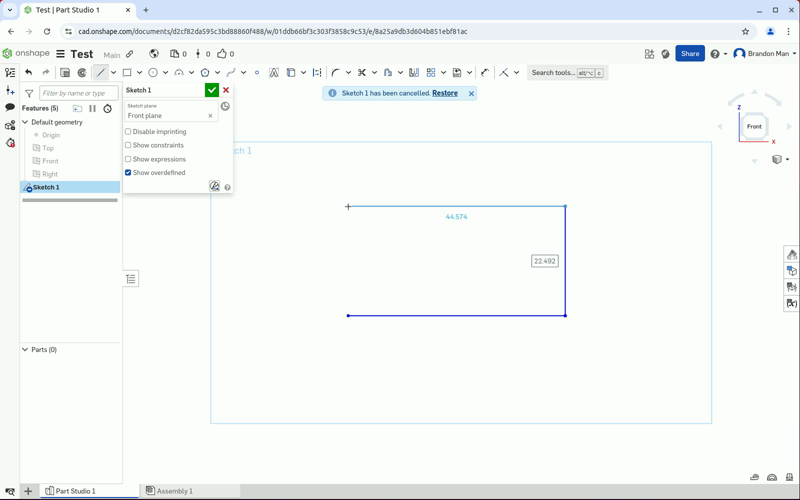
key_down(shift)
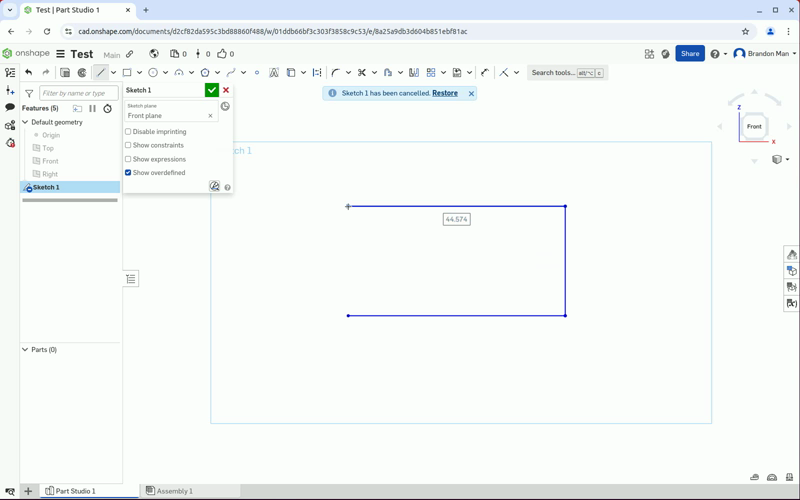
mouse_move(348, 315)
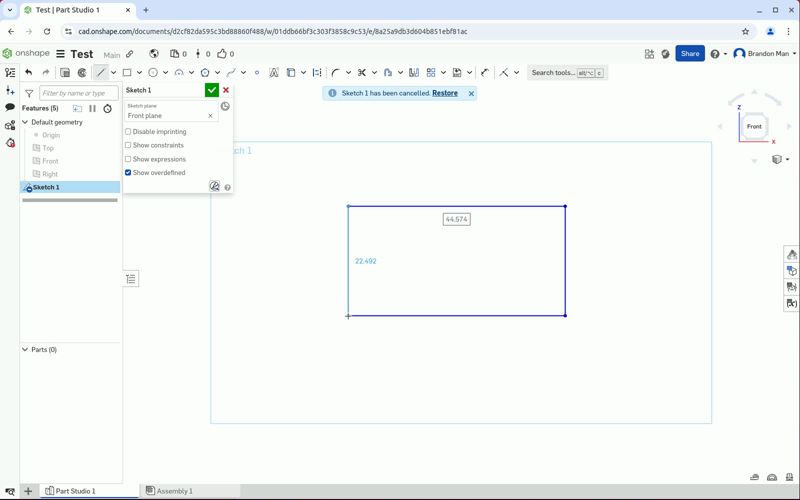
key_up(shift)
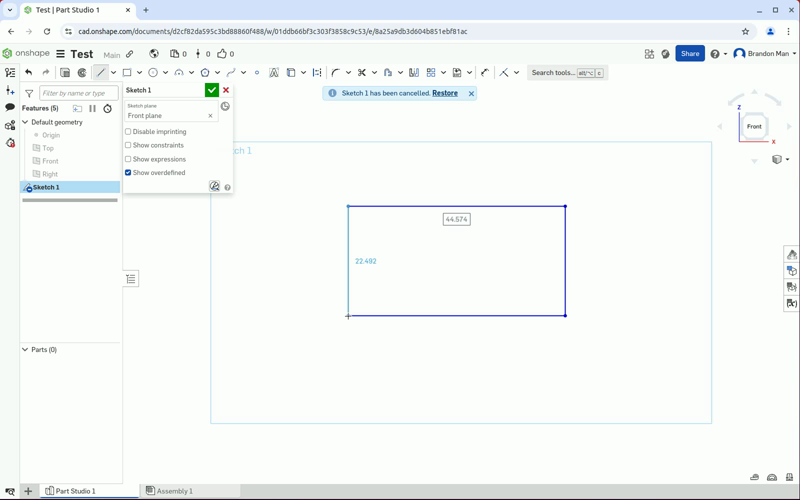
click(348, 315)
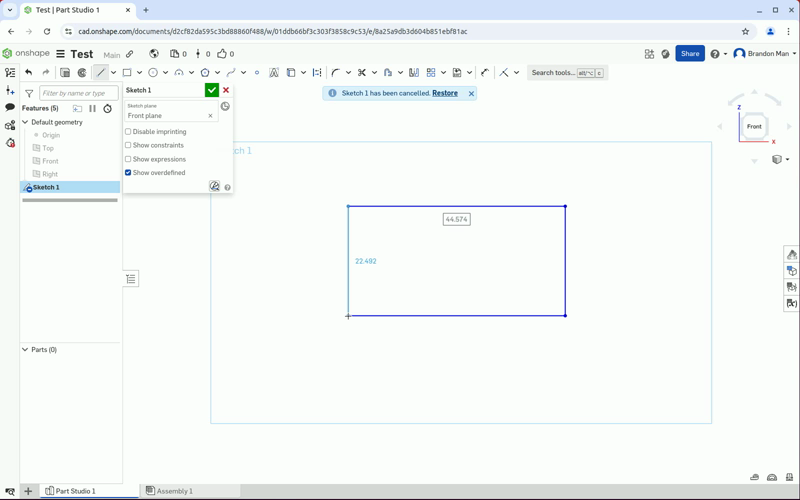
key(esc)
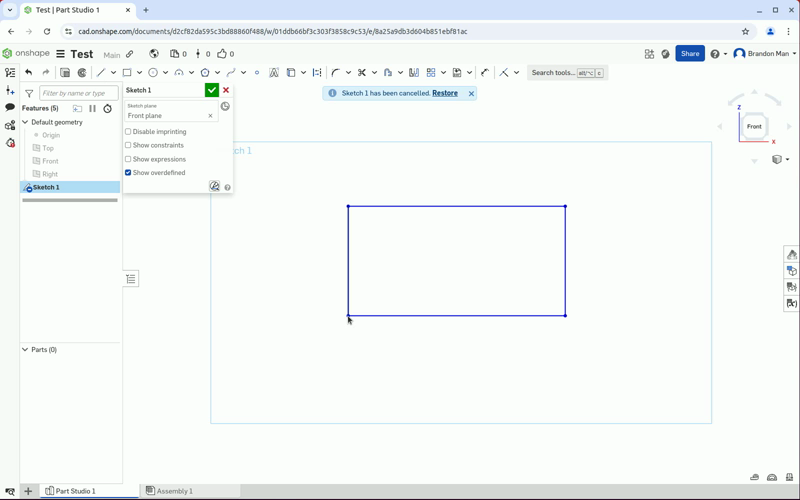
key(l)
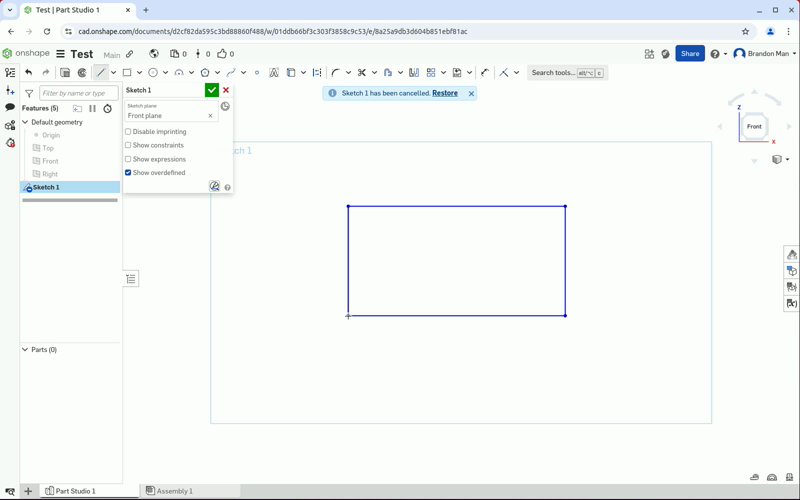
key_down(shift)
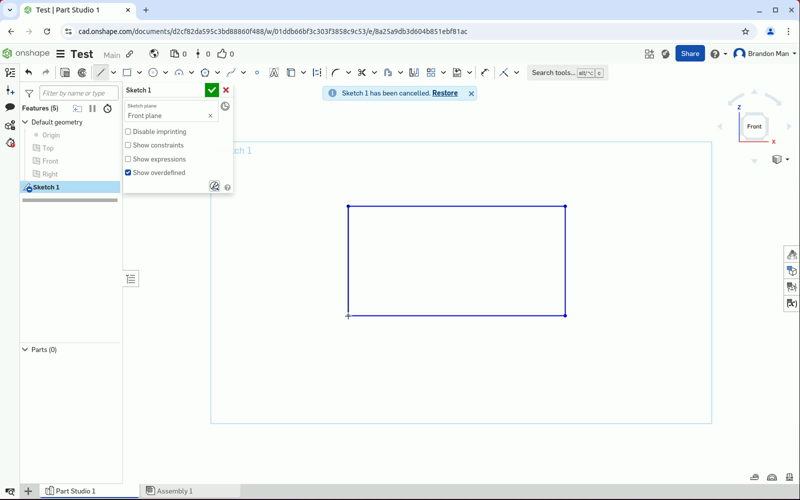
mouse_move(409, 292)
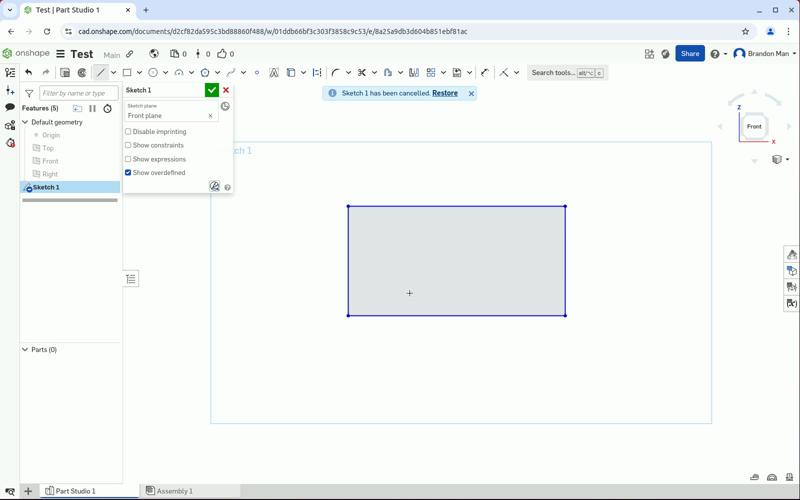
click(409, 292)
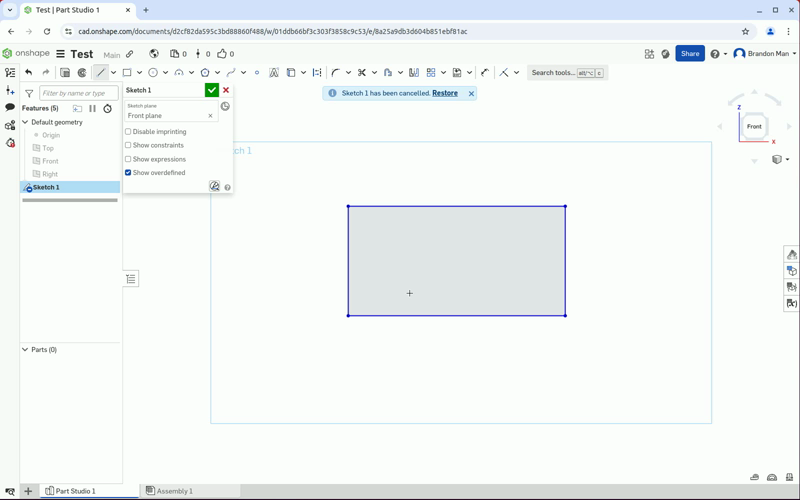
key_up(shift)
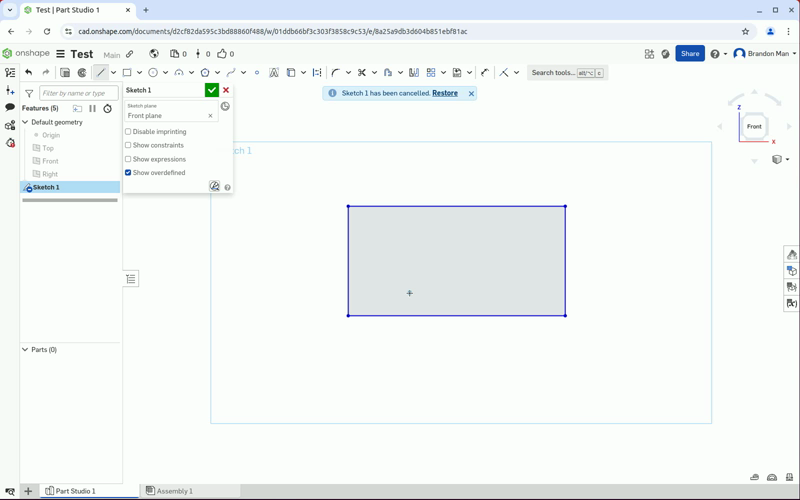
key_down(shift)
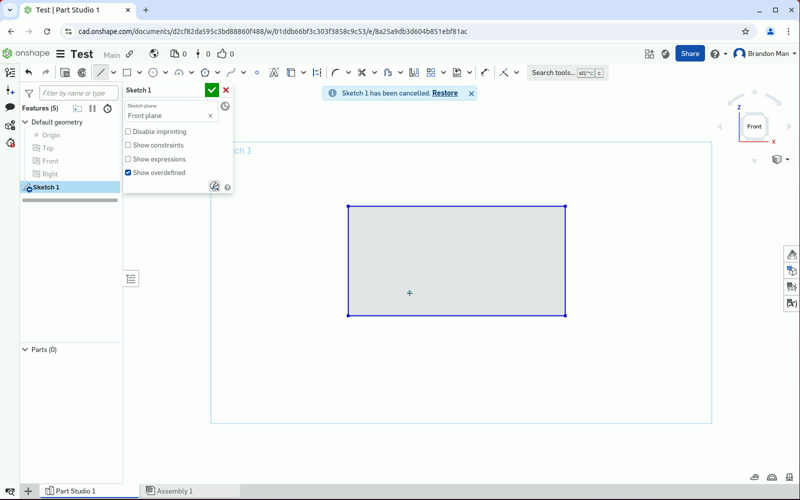
mouse_move(503, 292)
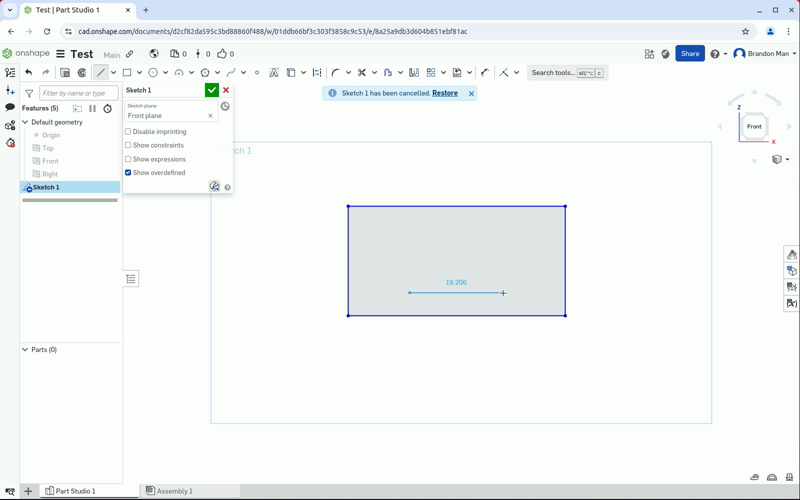
click(503, 292)
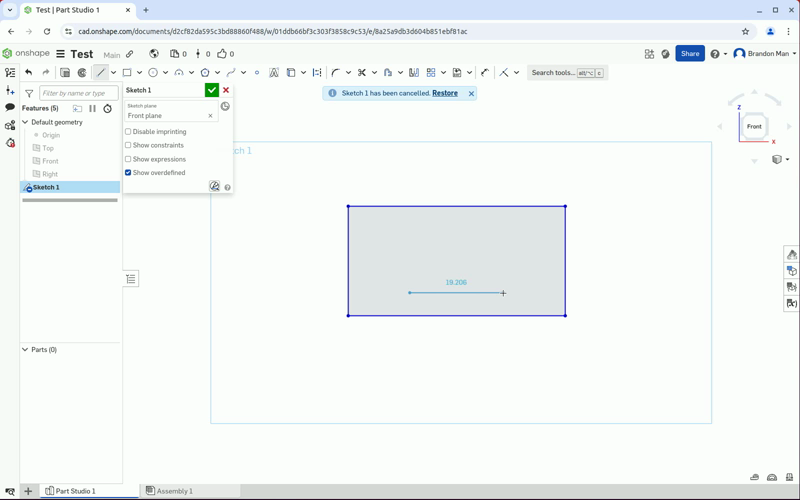
key_up(shift)
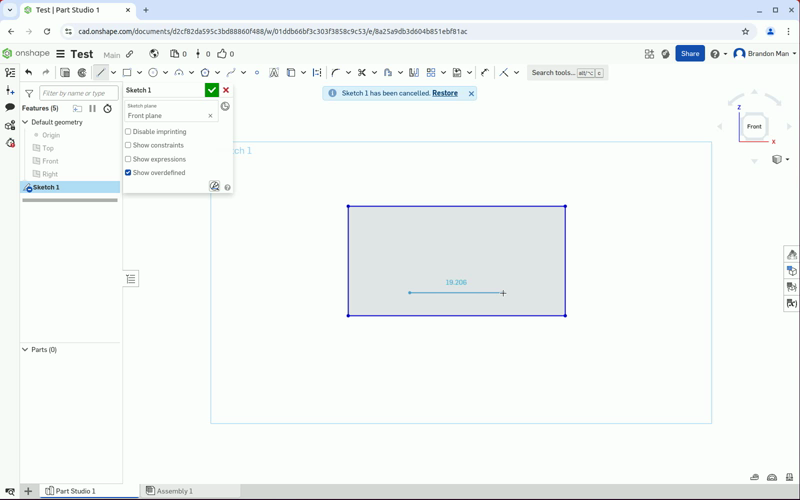
key_down(shift)
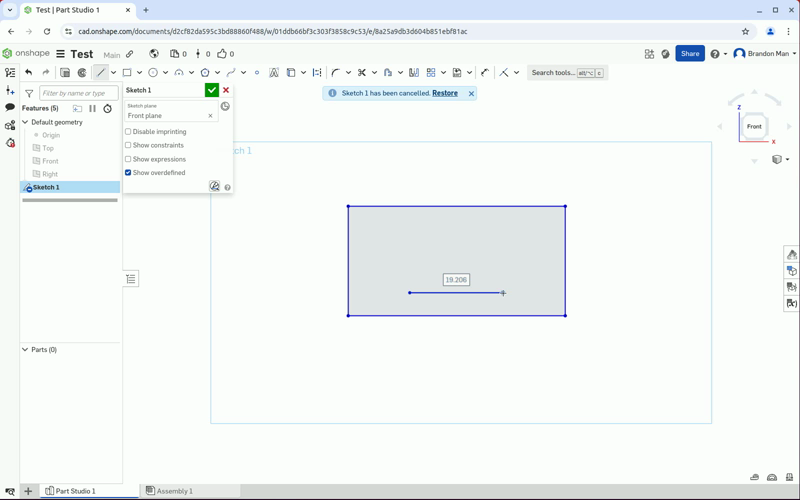
mouse_move(503, 228)
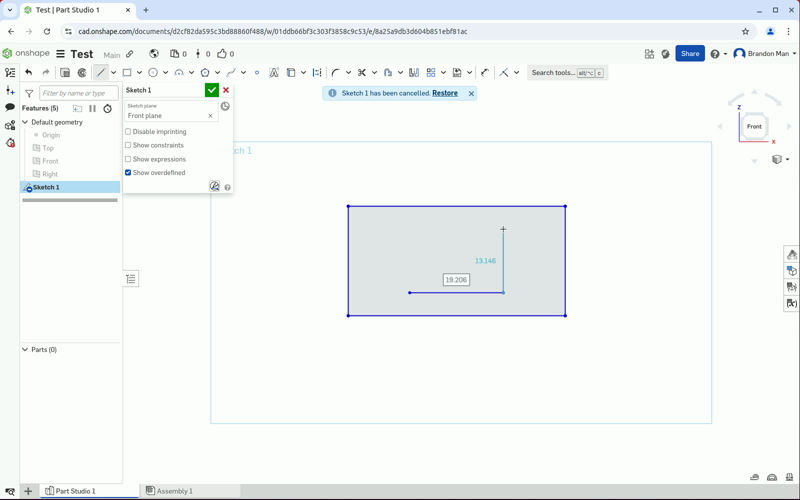
click(503, 228)
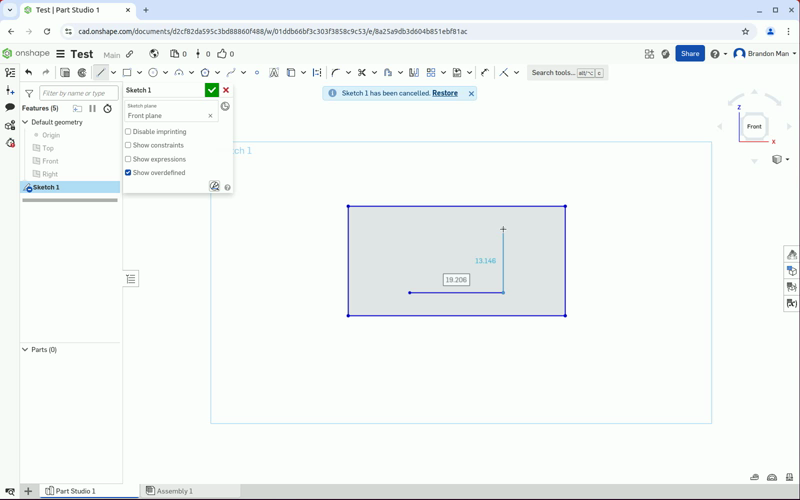
key_up(shift)
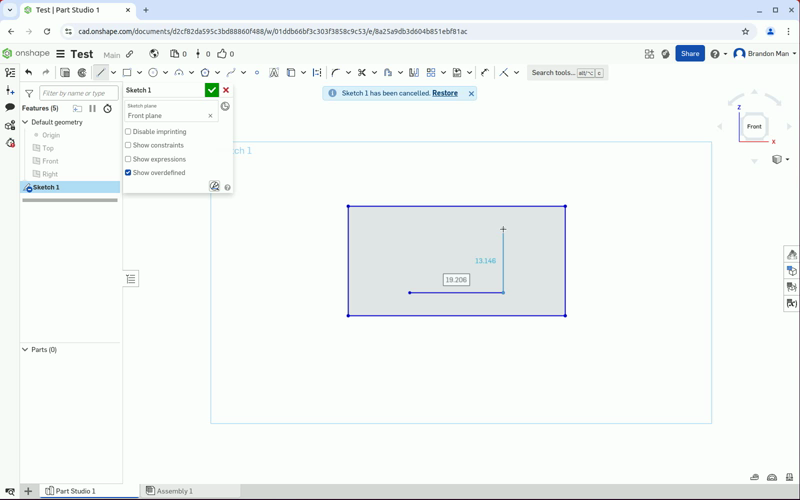
key_down(shift)
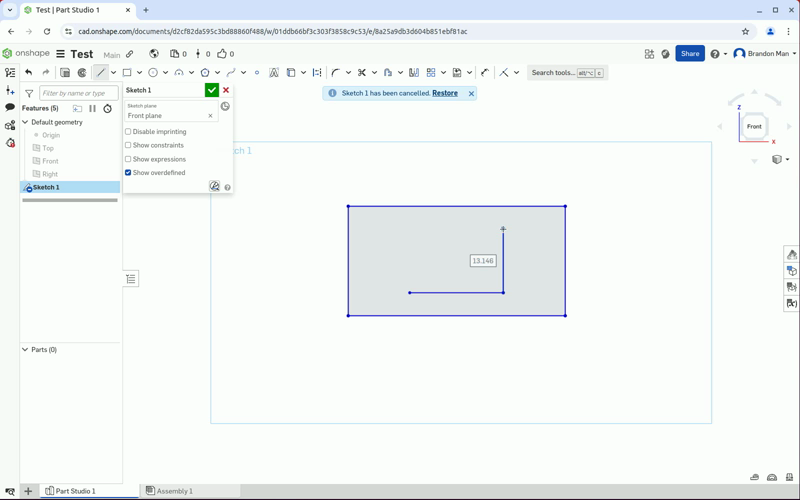
mouse_move(409, 228)
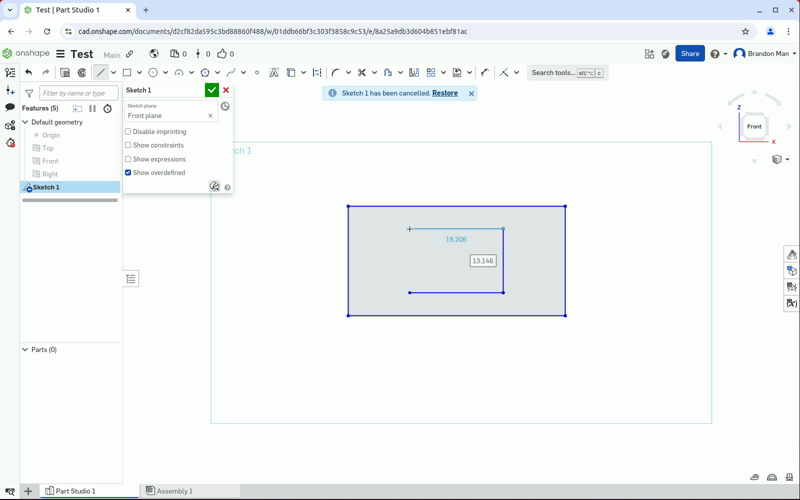
click(409, 228)
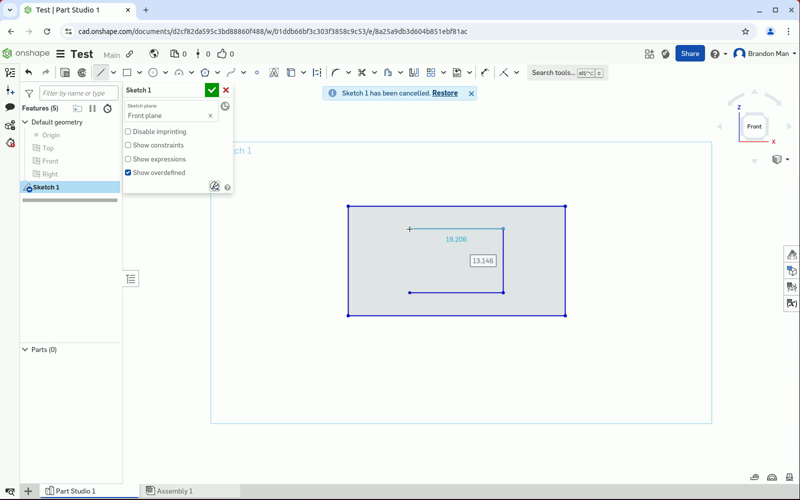
key_up(shift)
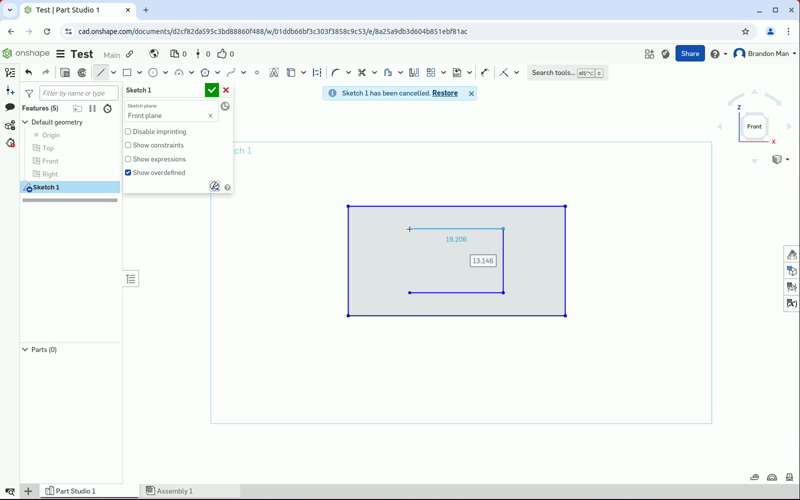
key_down(shift)
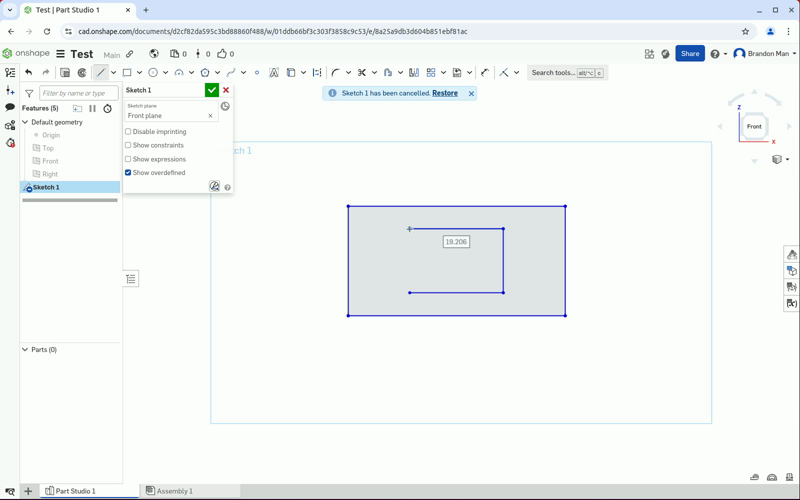
mouse_move(409, 292)
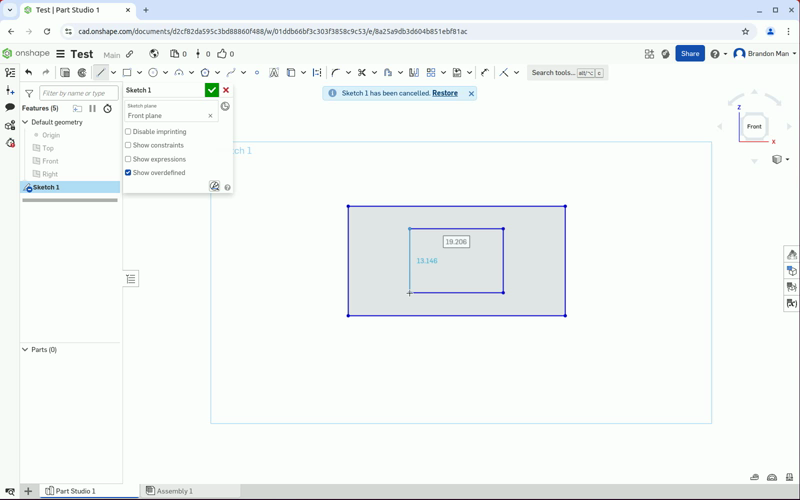
key_up(shift)
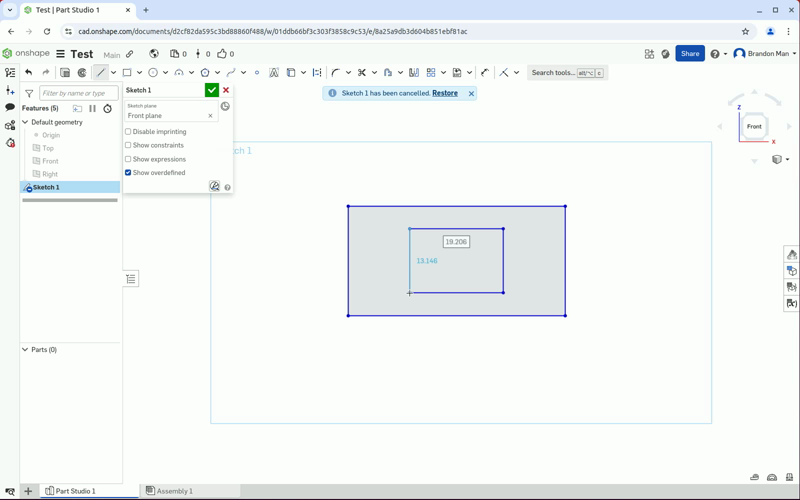
click(409, 292)
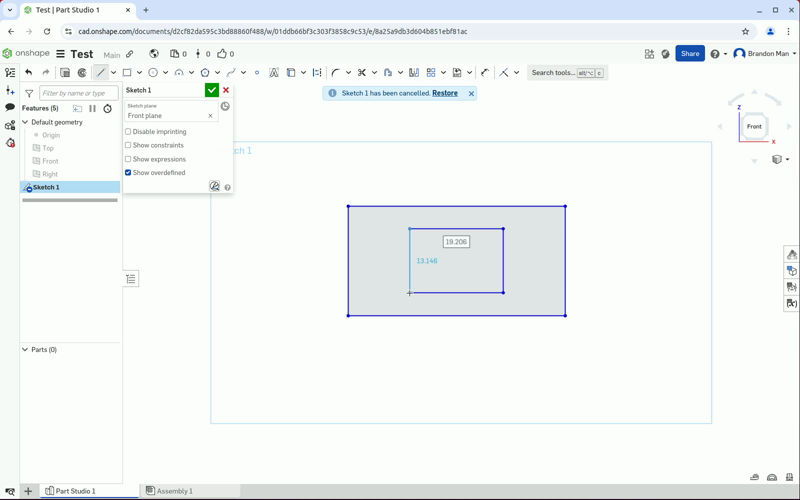
key(esc)
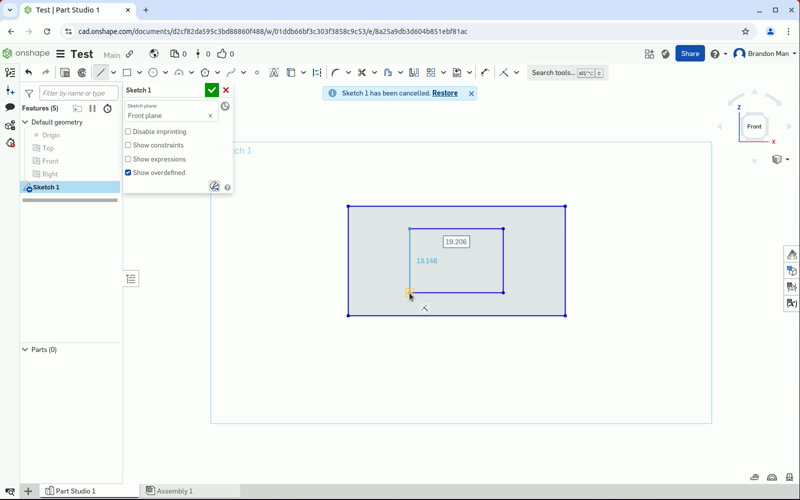
mouse_move(526, 239)
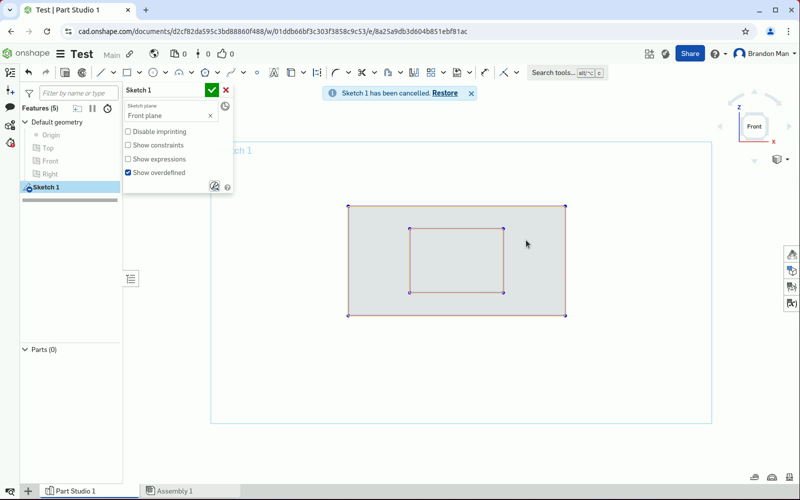
click(526, 239)
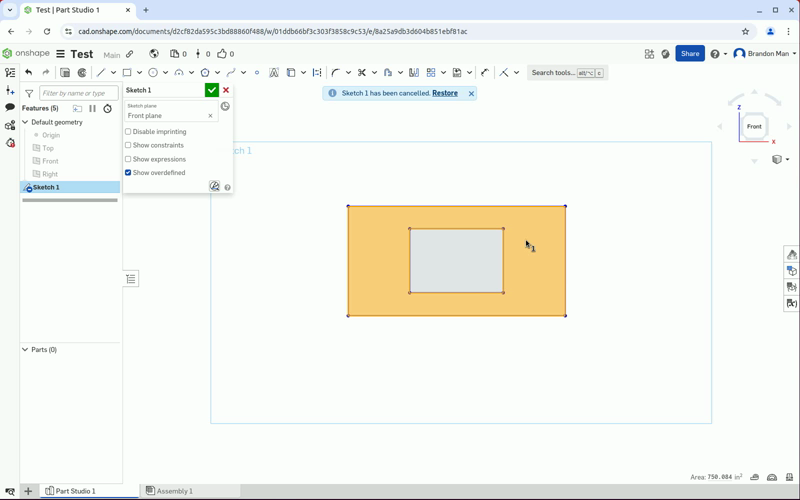
mouse_move(73, 352)
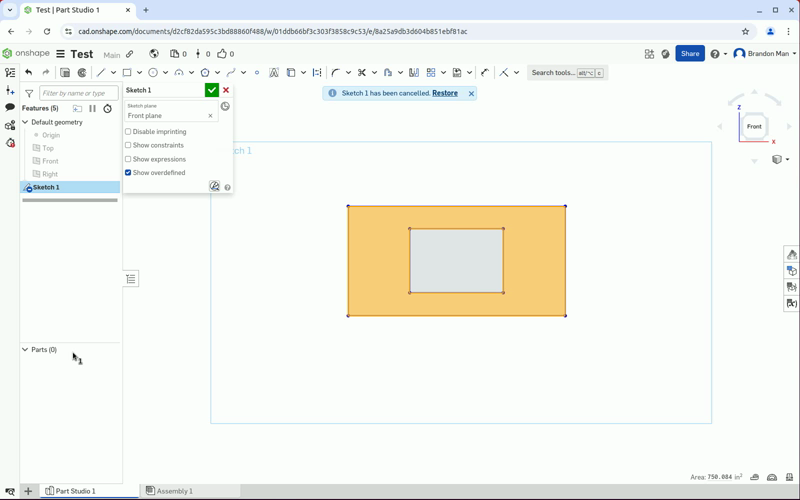
key(shift+y)
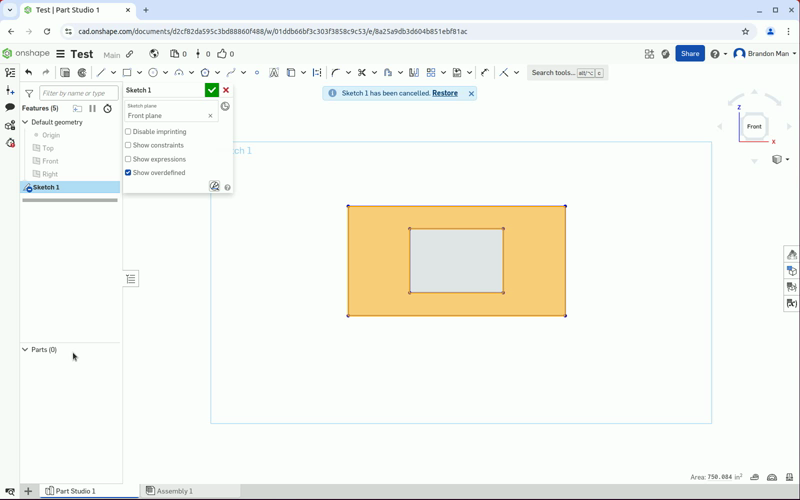
key(shift+e)
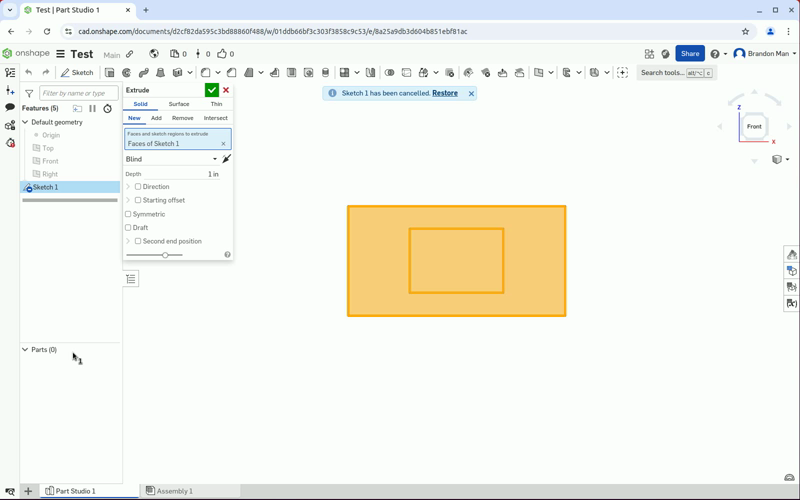
mouse_move(143, 106)
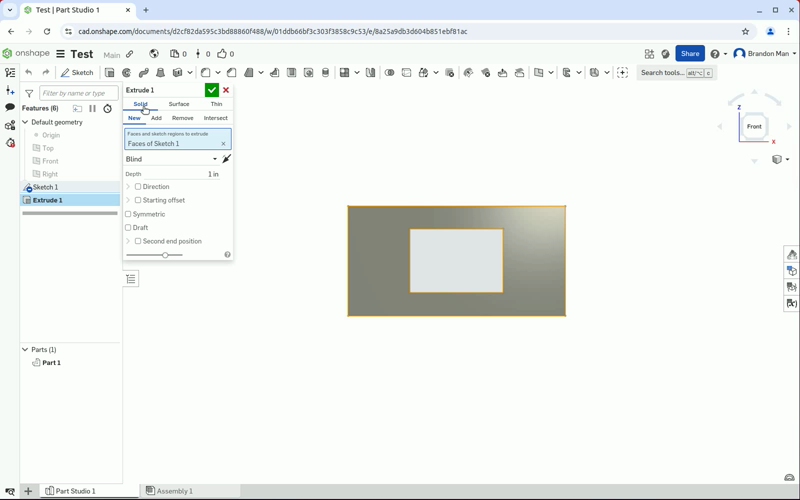
click(143, 106)
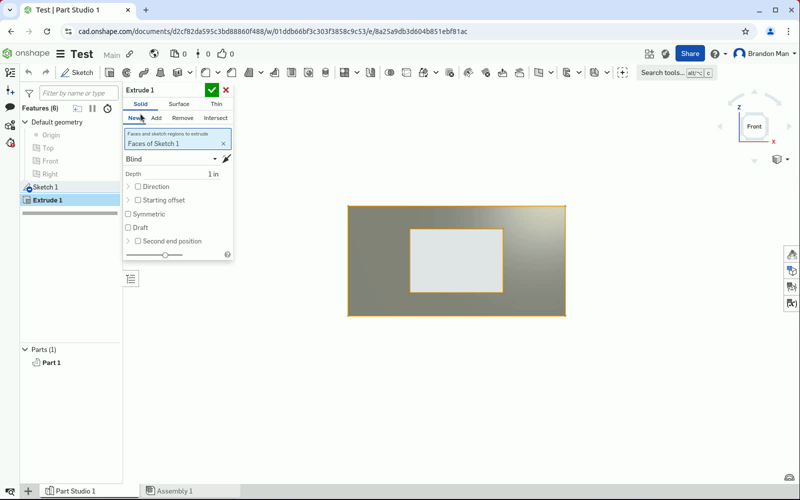
mouse_move(137, 120)
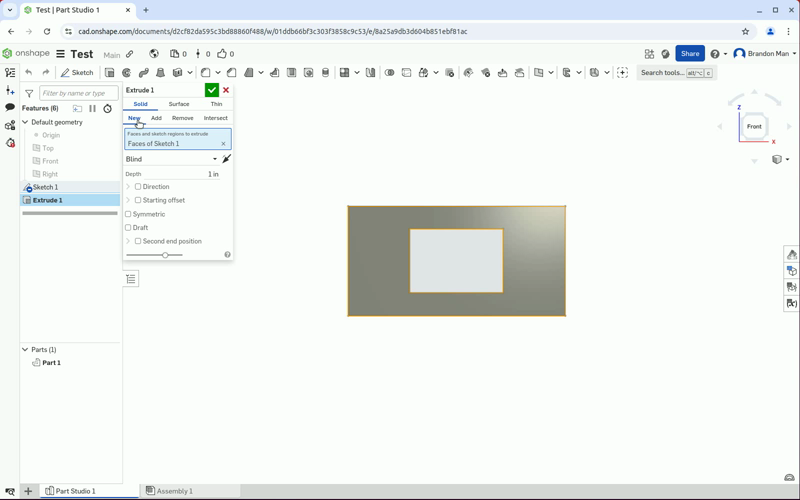
click(137, 120)
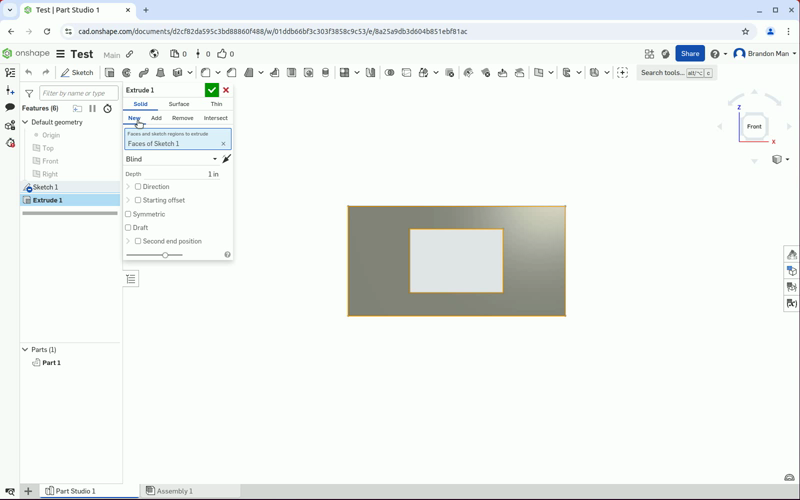
key(tab, 4)
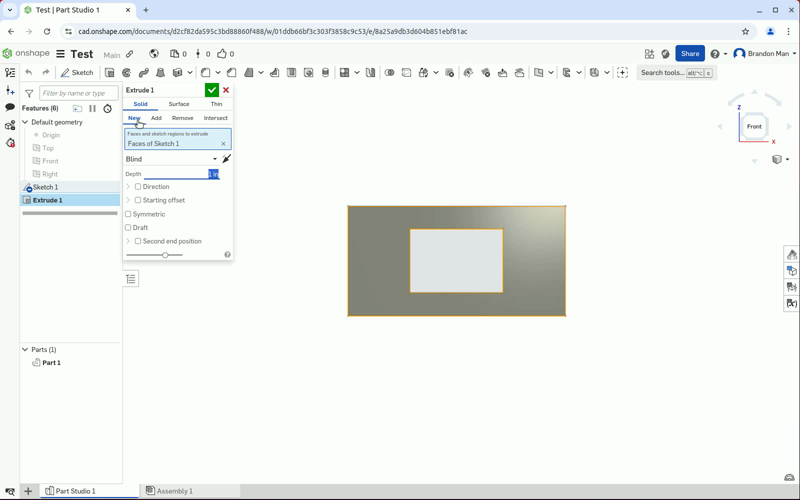
text(5.536)
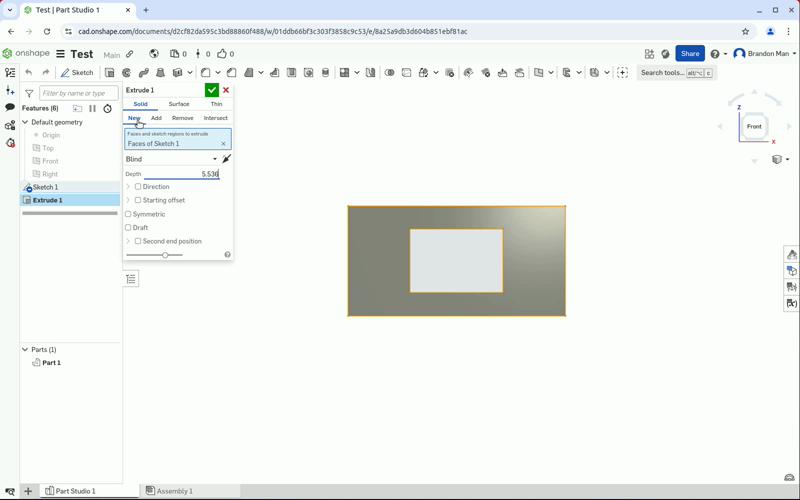
key(enter)
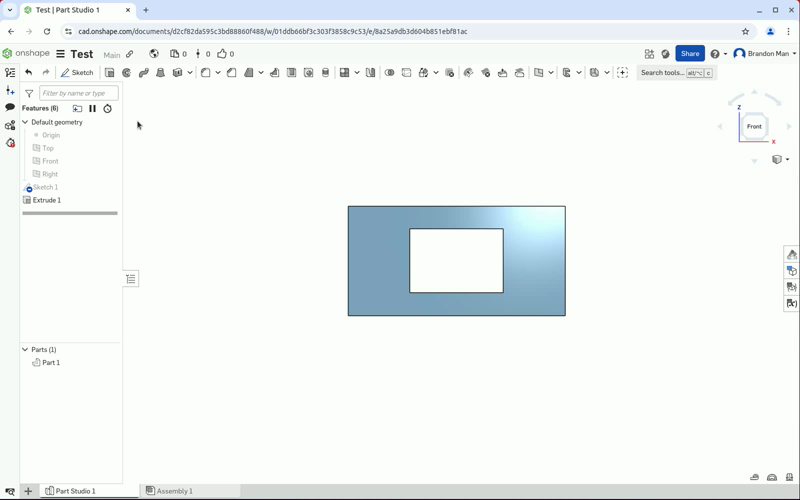
key(shift+h)
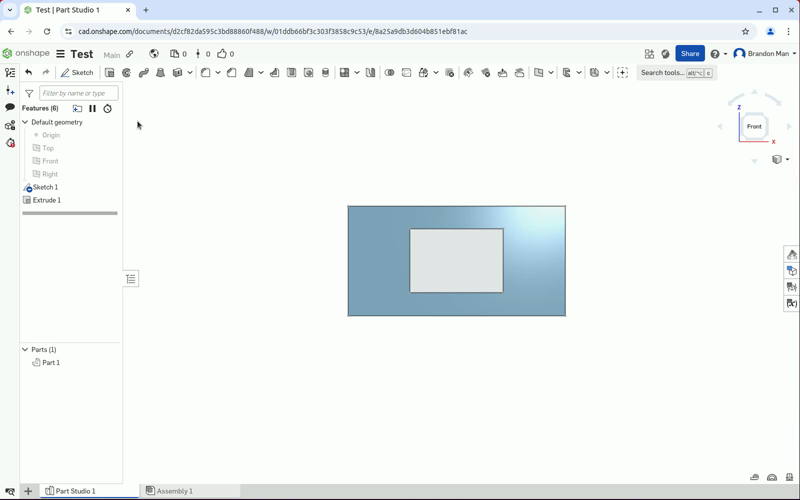
key(shift+h)
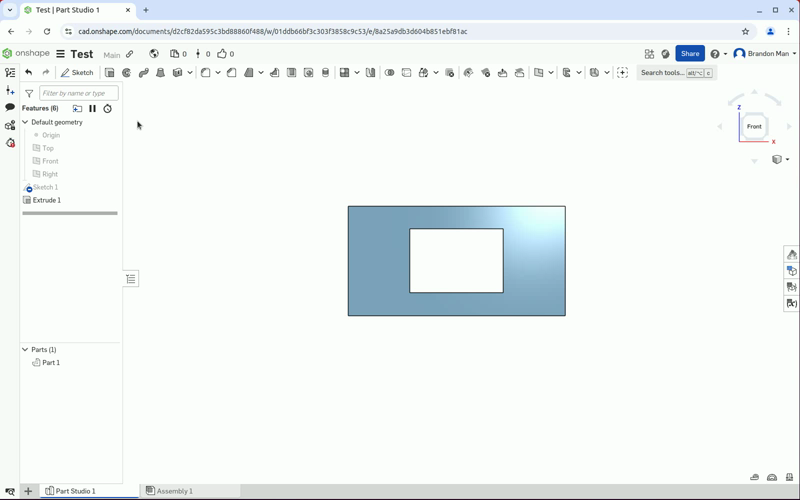
mouse_move(73, 189)
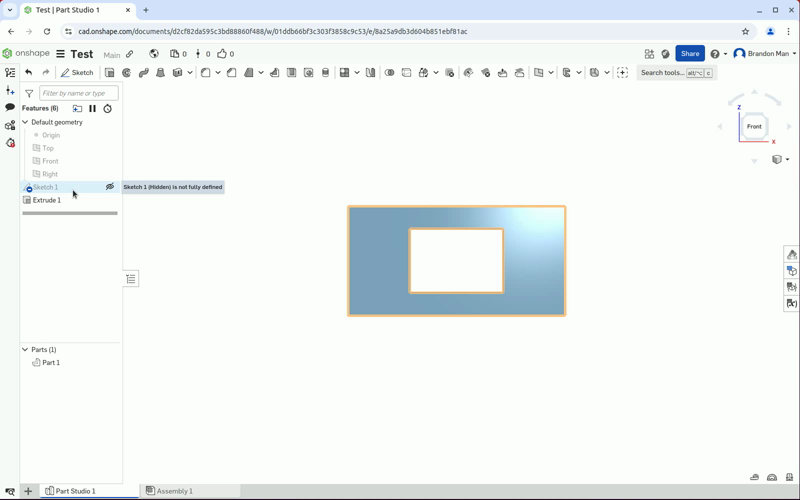
click(73, 189)
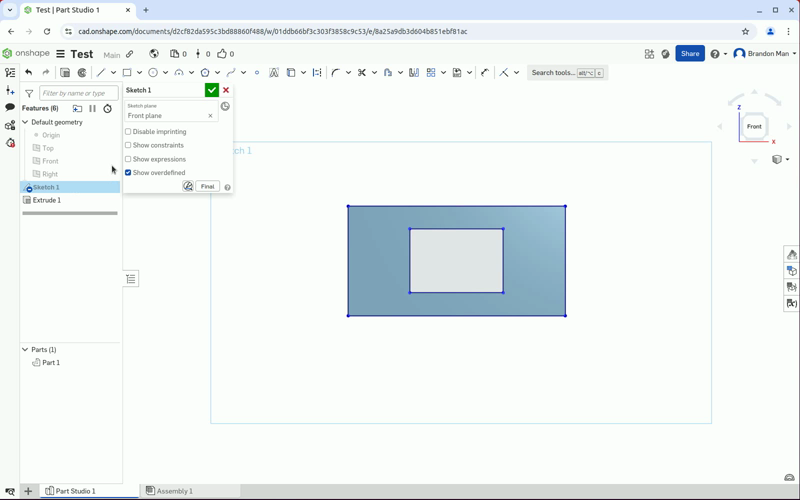
mouse_move(229, 92)
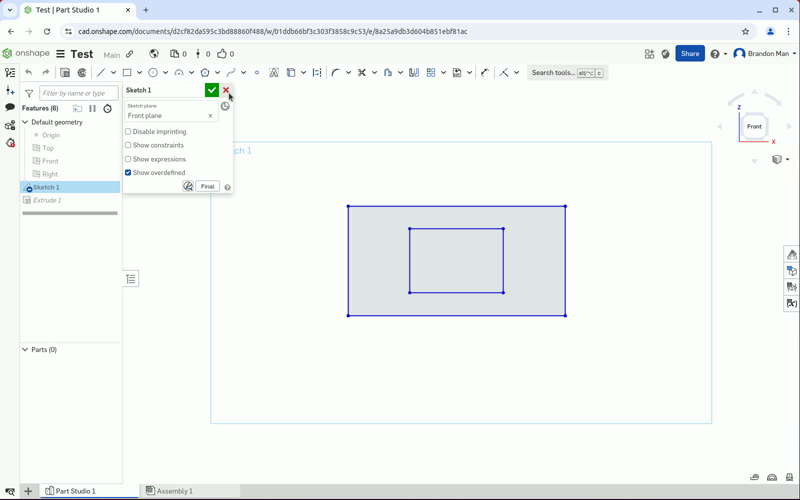
click(229, 92)
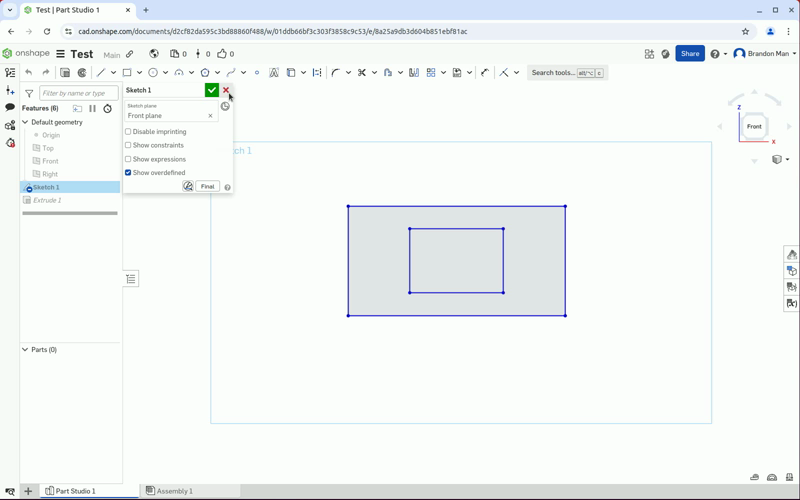
key(shift+s)
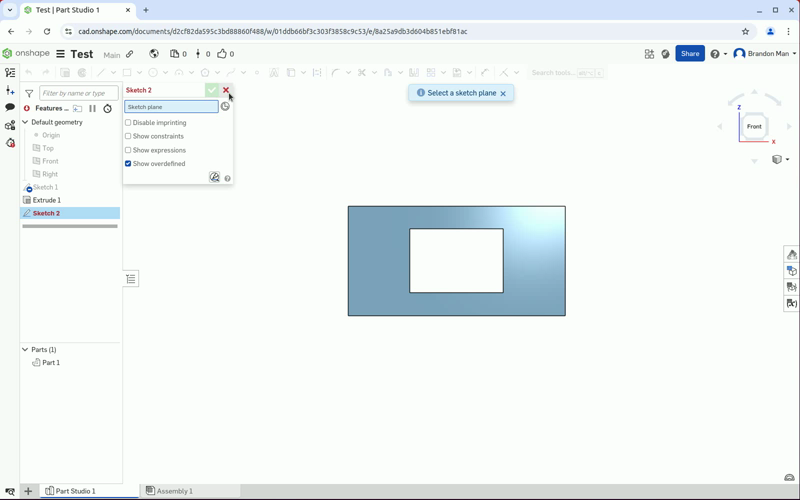
mouse_move(73, 163)
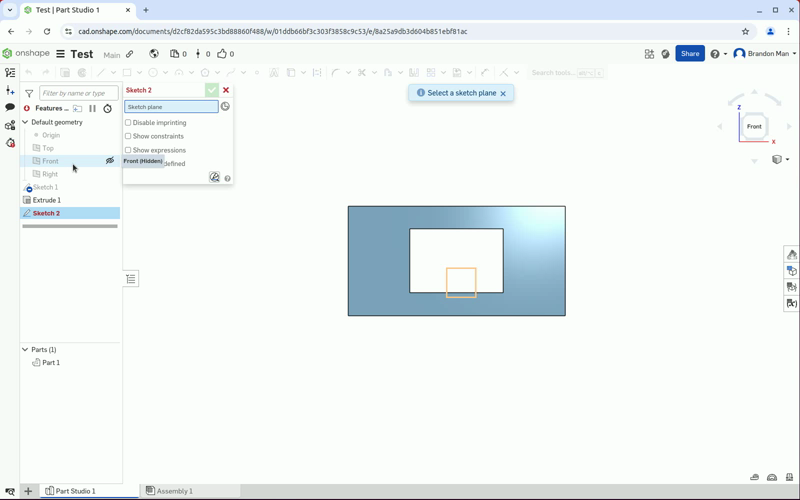
click(73, 163)
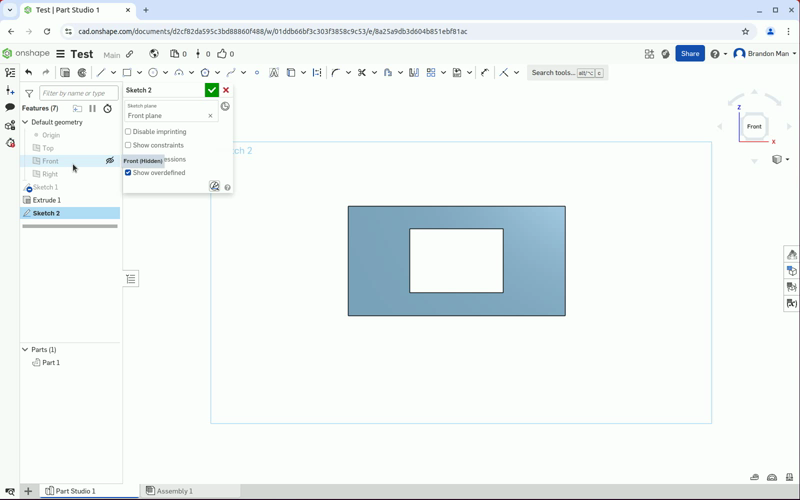
mouse_move(73, 352)
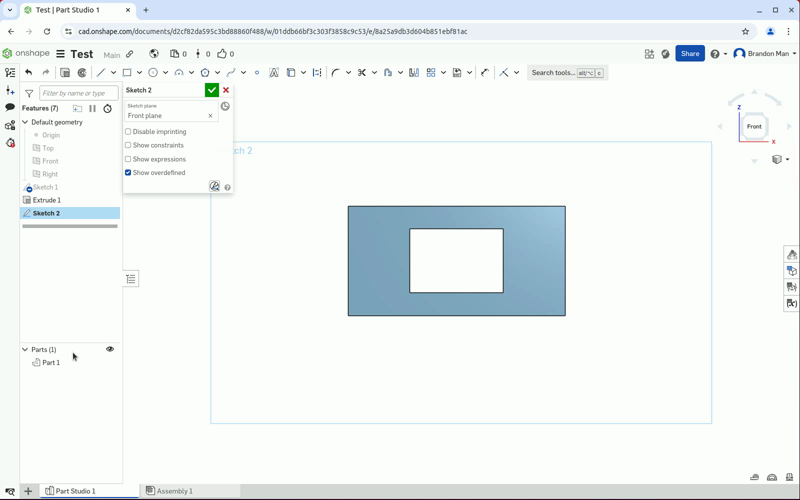
key(y)
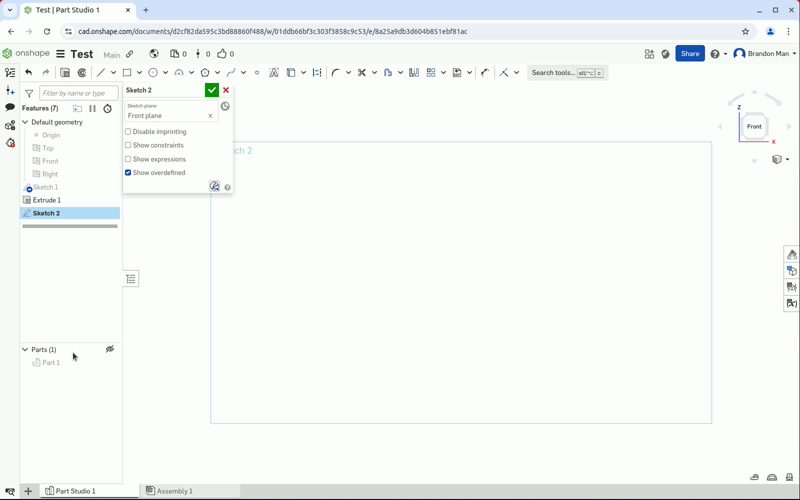
key(l)
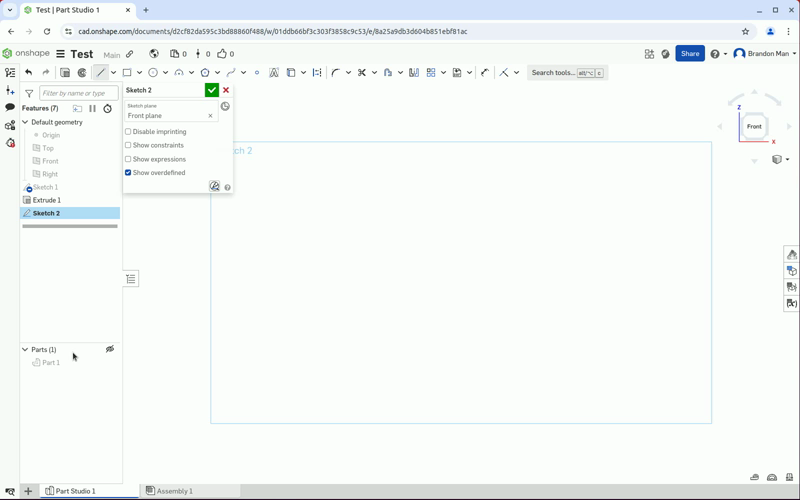
key_down(shift)
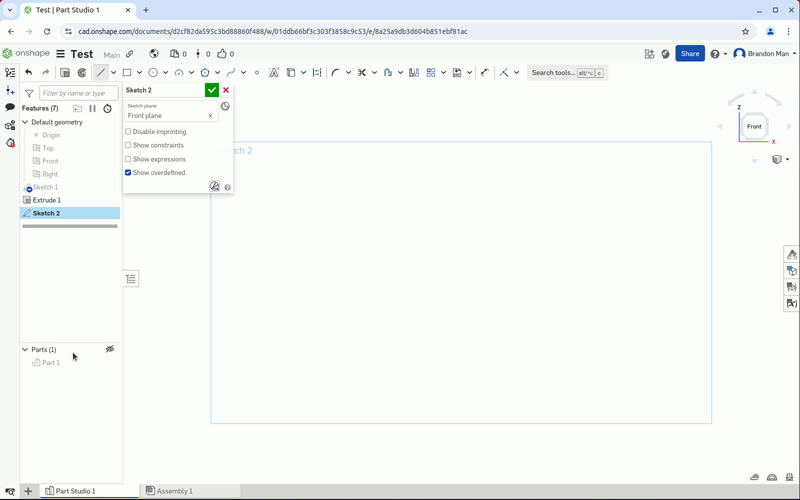
mouse_move(410, 292)
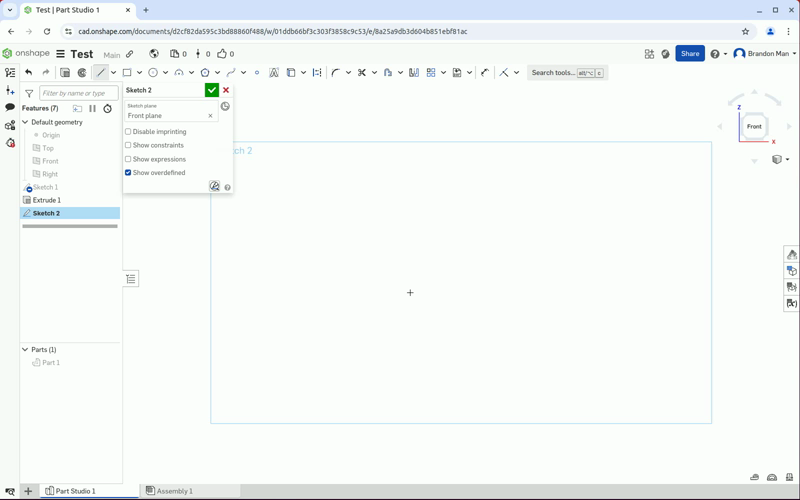
click(410, 292)
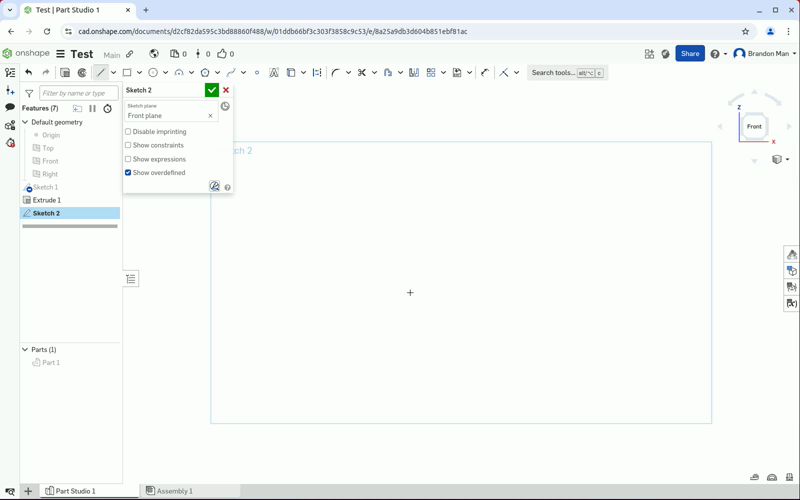
key_up(shift)
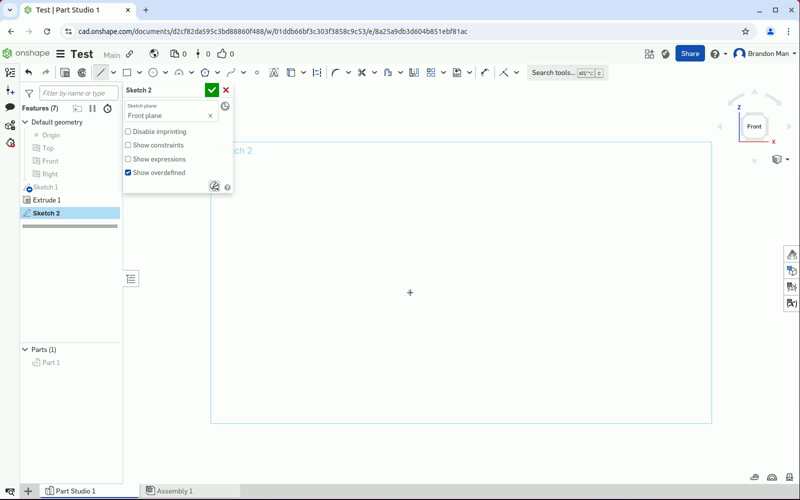
key_down(shift)
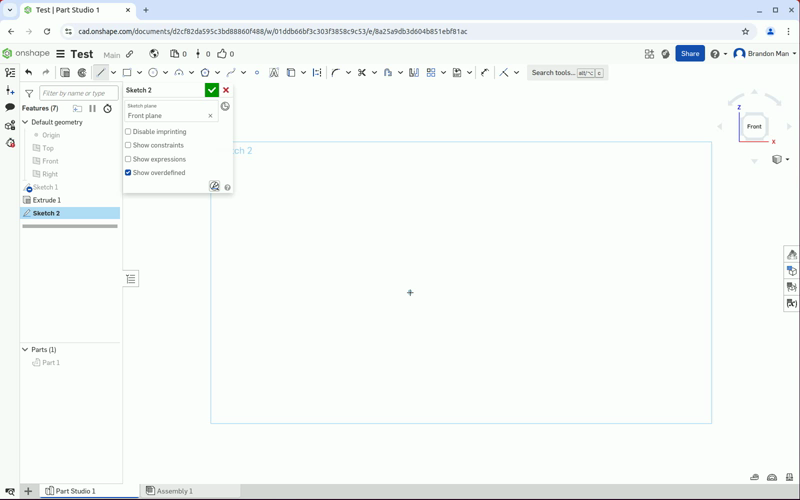
mouse_move(504, 292)
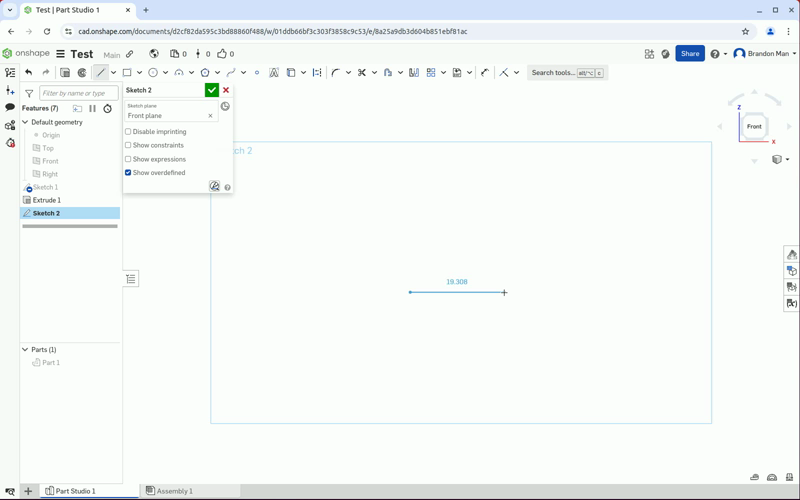
click(504, 292)
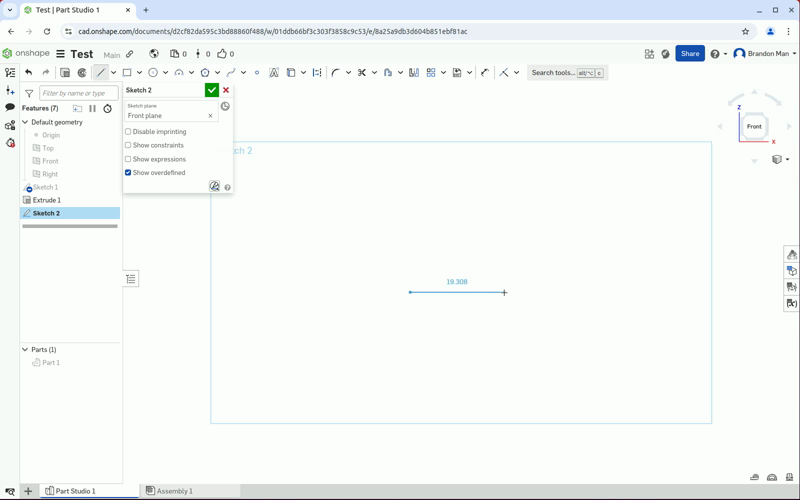
key_up(shift)
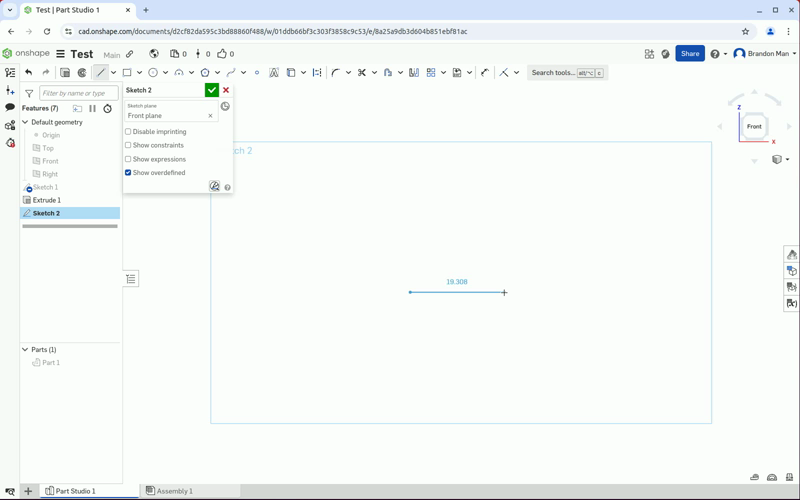
key_down(shift)
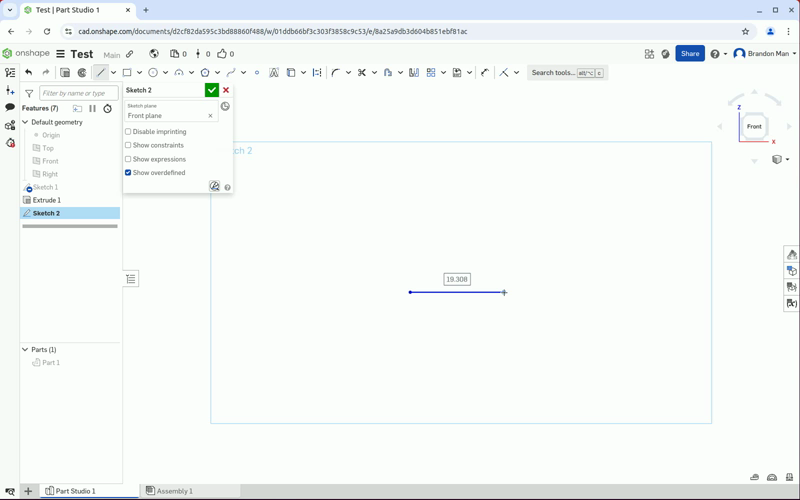
mouse_move(504, 228)
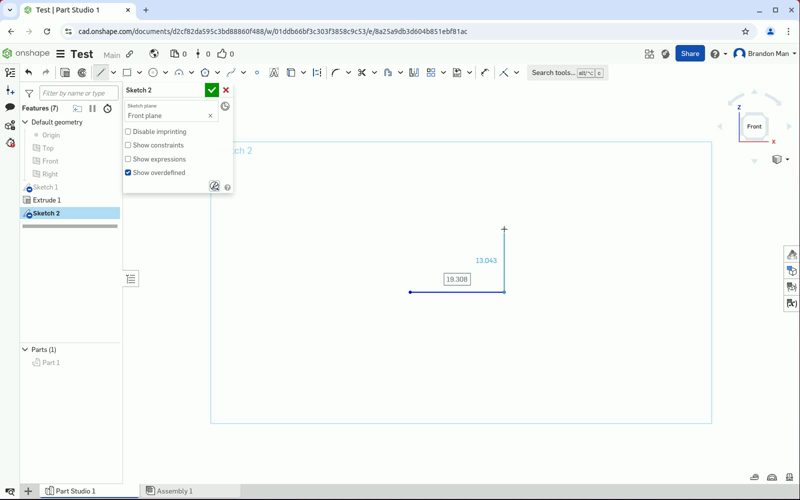
click(504, 228)
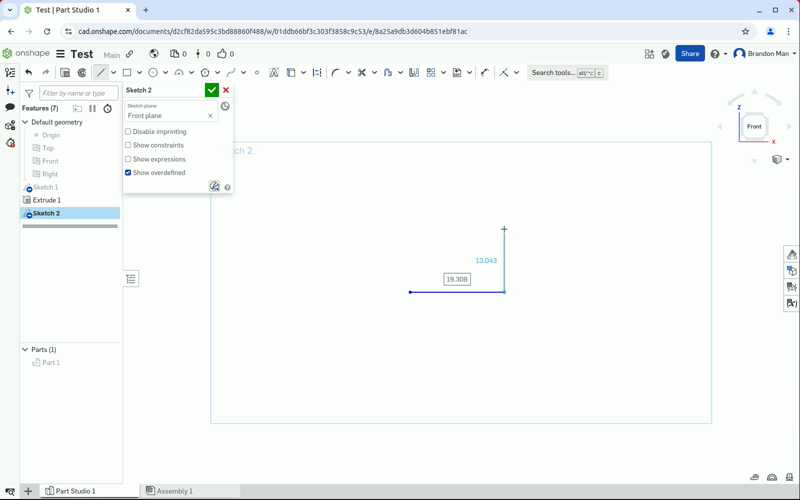
key_up(shift)
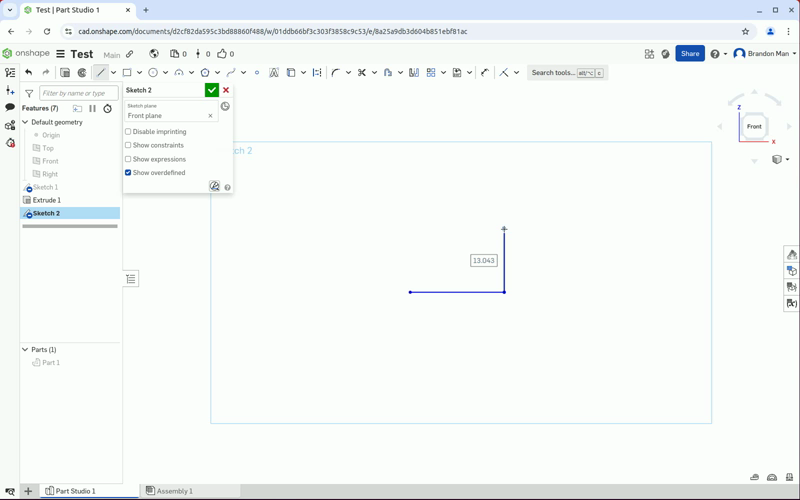
key_down(shift)
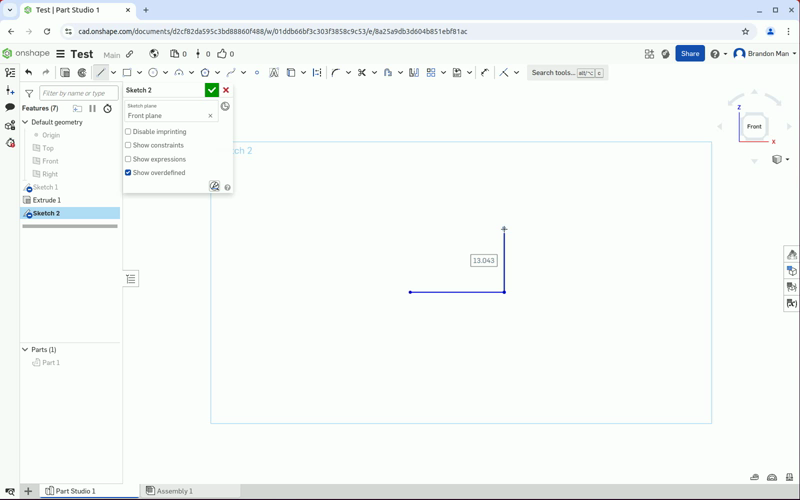
mouse_move(410, 228)
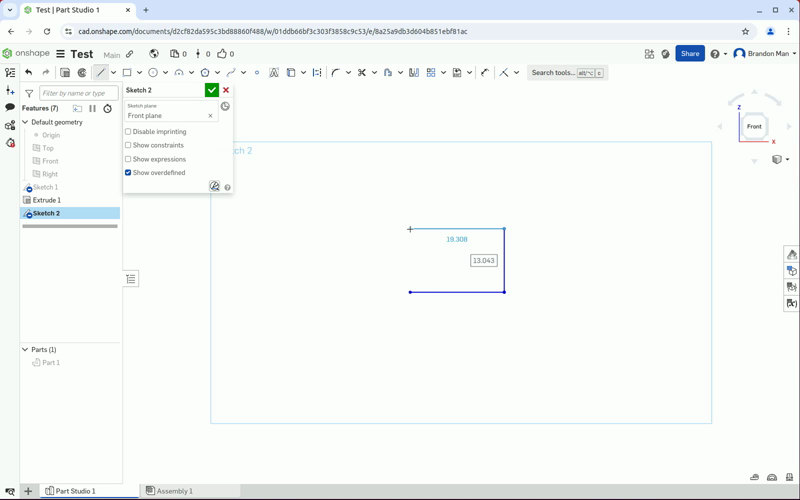
click(410, 228)
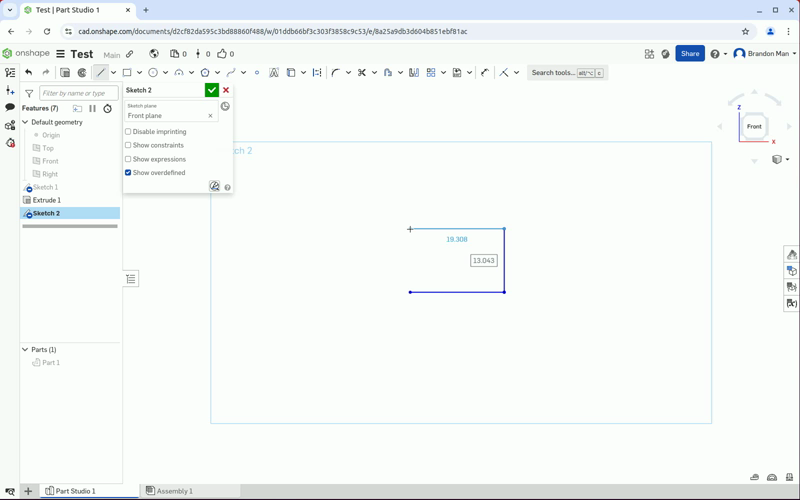
key_up(shift)
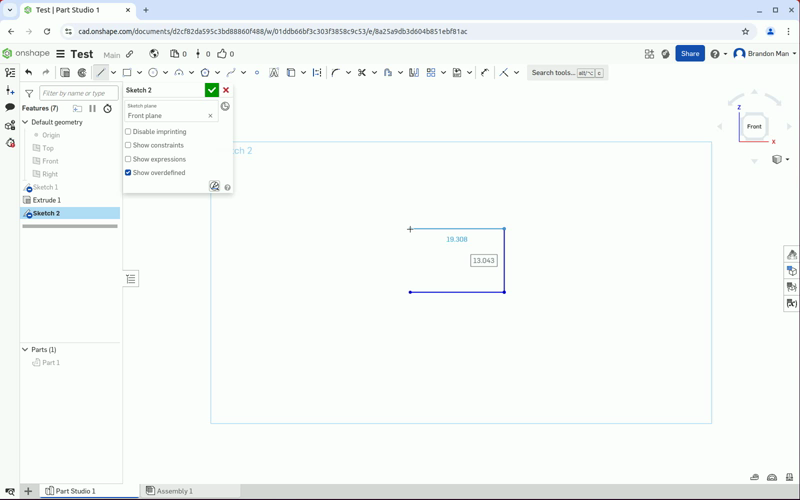
key_down(shift)
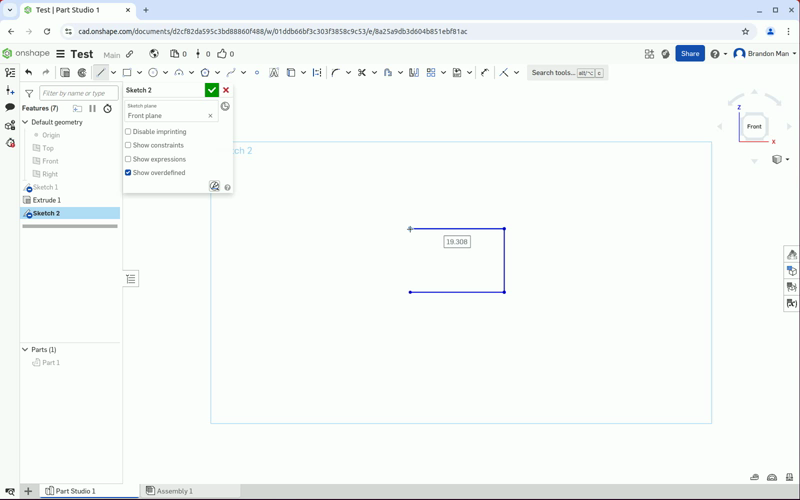
mouse_move(410, 292)
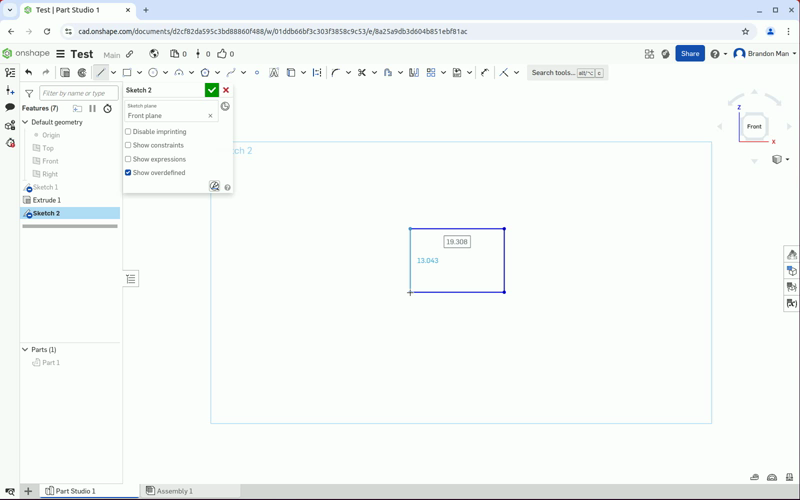
key_up(shift)
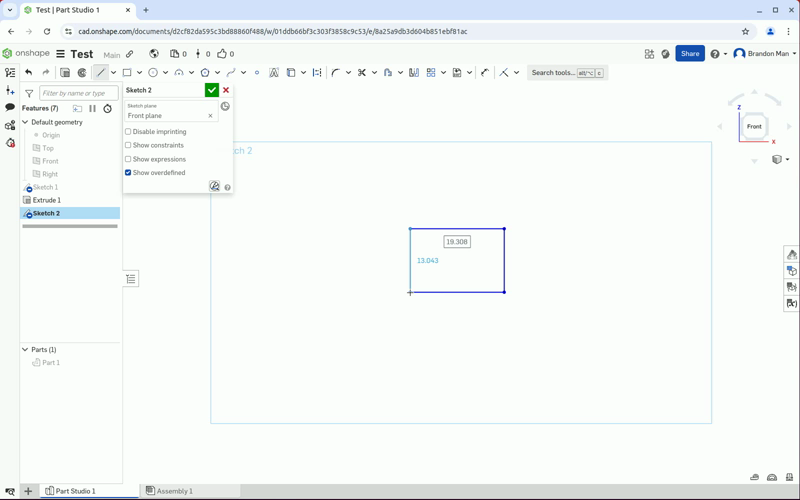
click(410, 292)
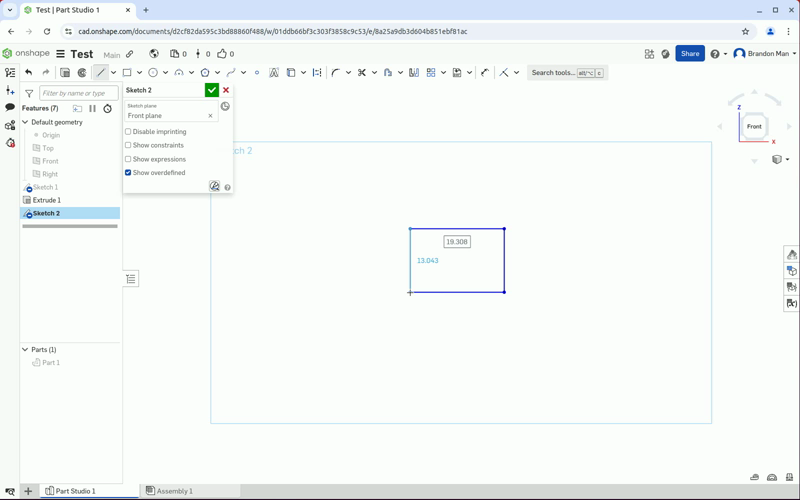
key(esc)
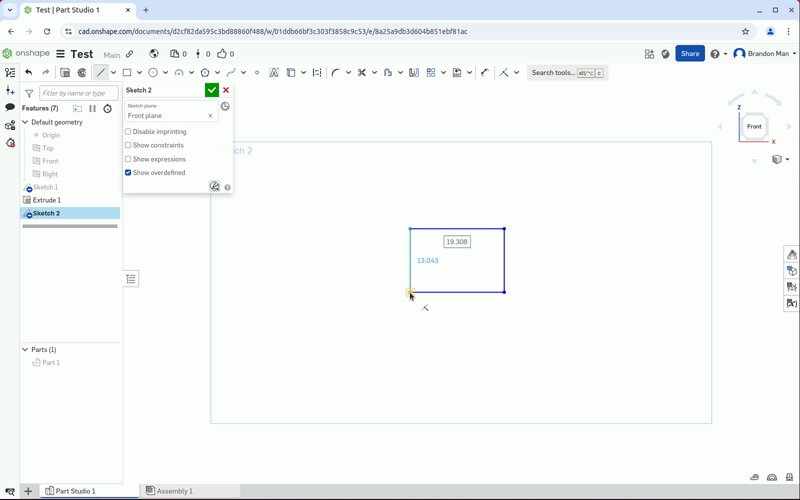
mouse_move(422, 269)
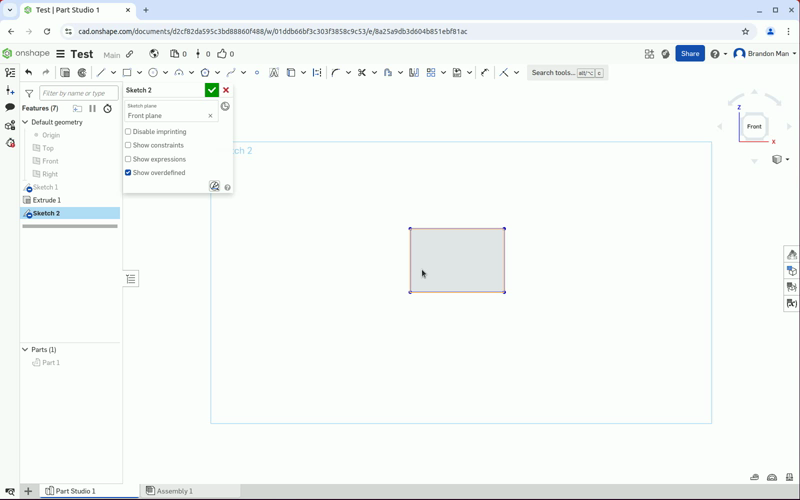
click(422, 269)
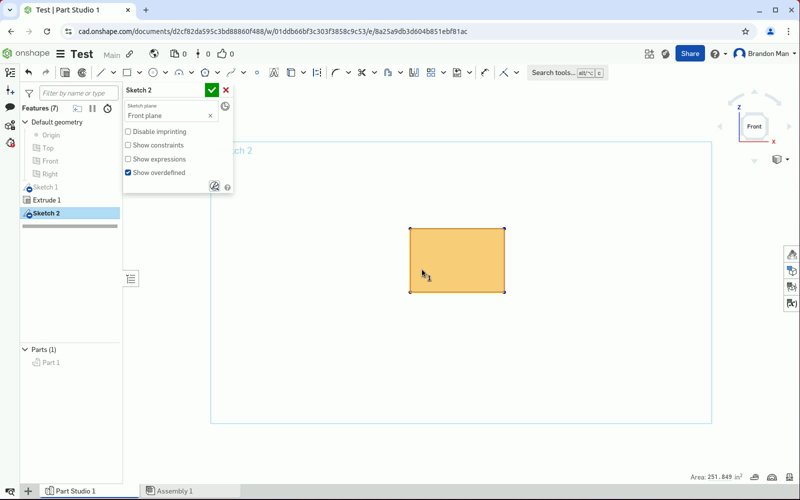
mouse_move(73, 352)
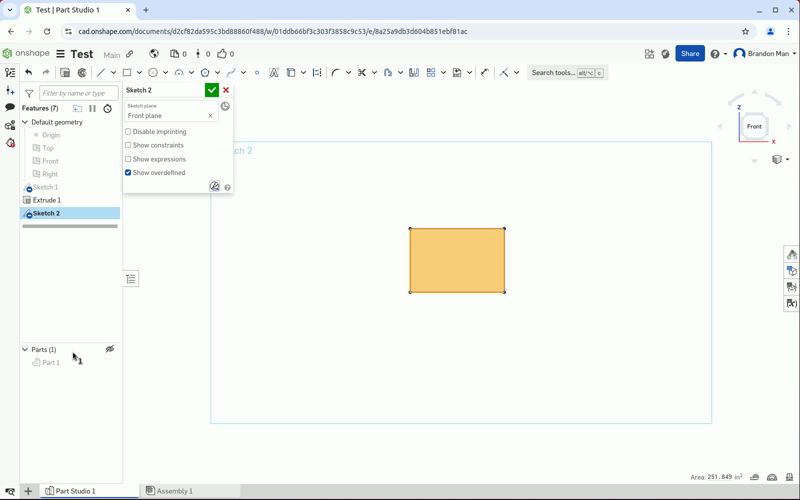
key(shift+y)
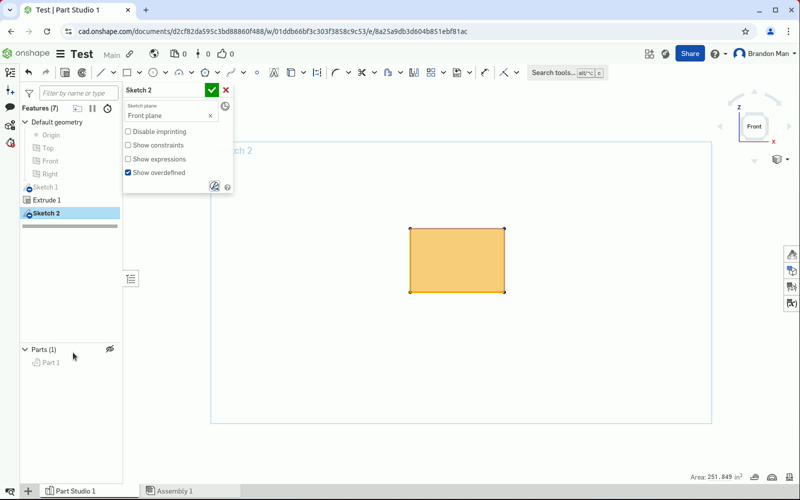
key(shift+e)
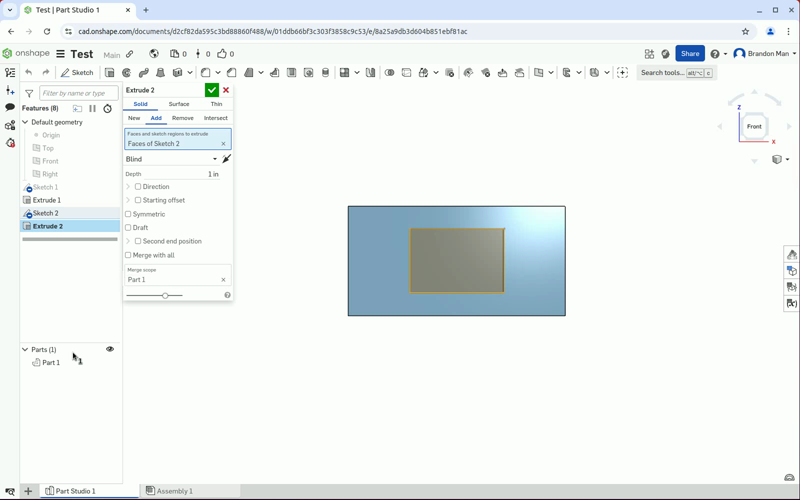
mouse_move(143, 106)
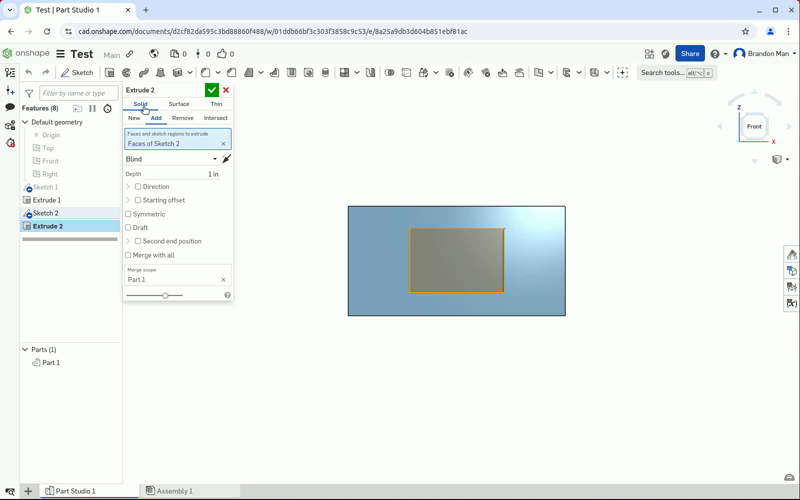
click(143, 106)
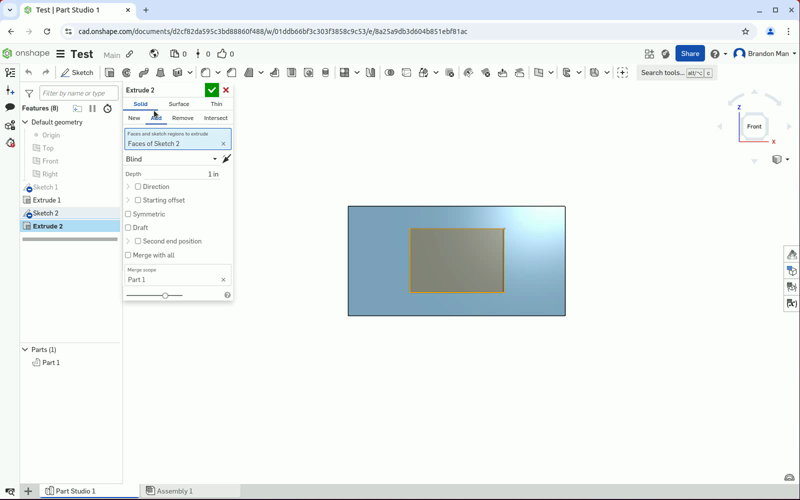
mouse_move(186, 120)
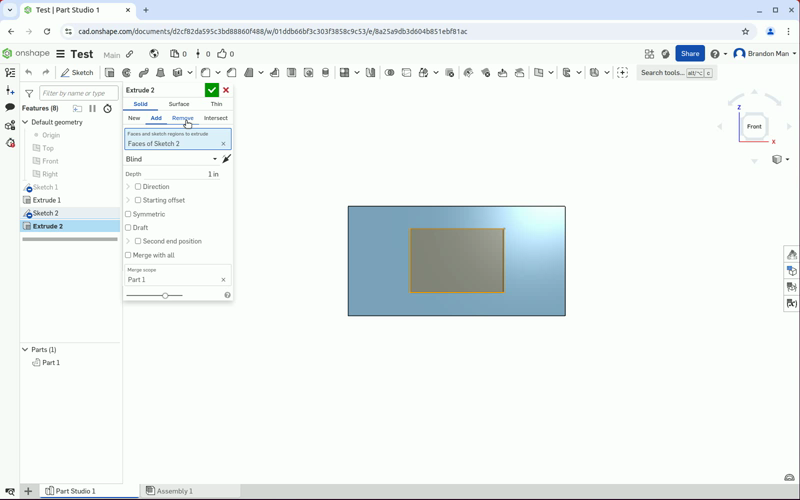
click(186, 120)
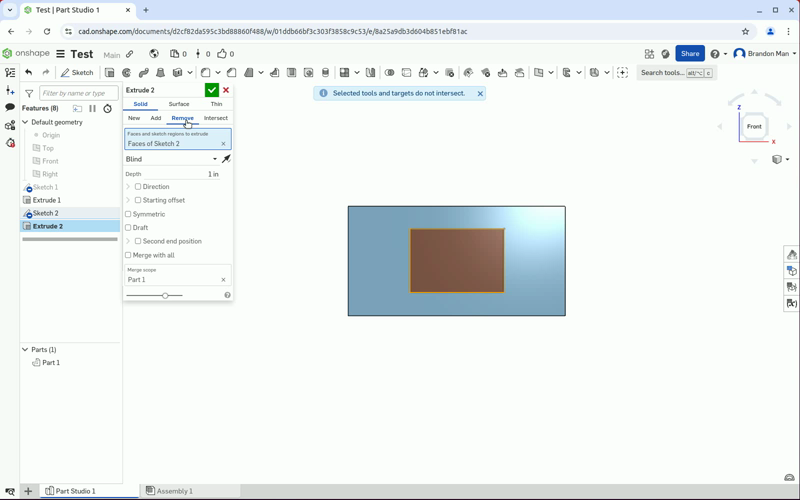
key(tab, 4)
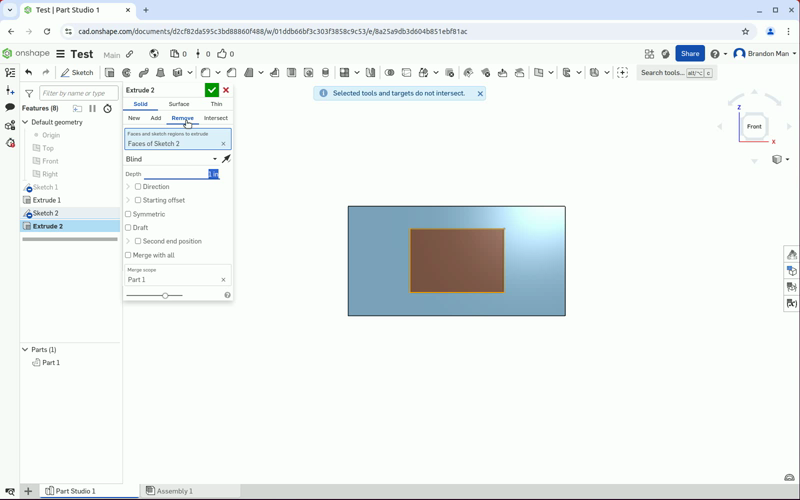
text(-5.536)
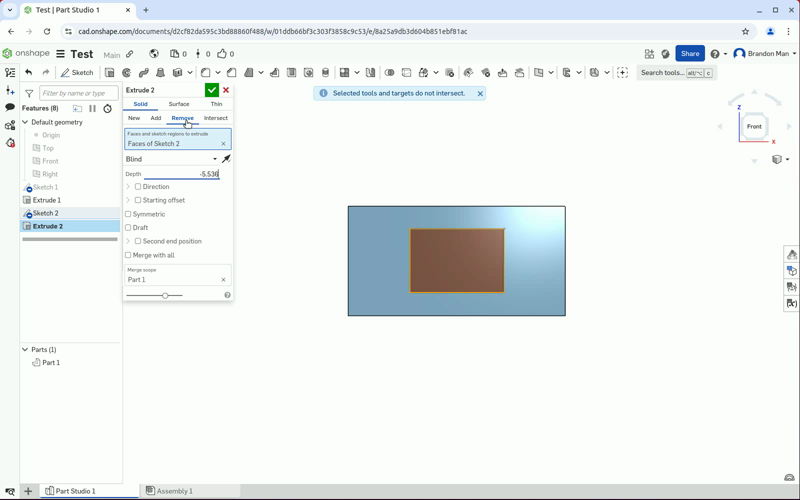
key(tab, 6)
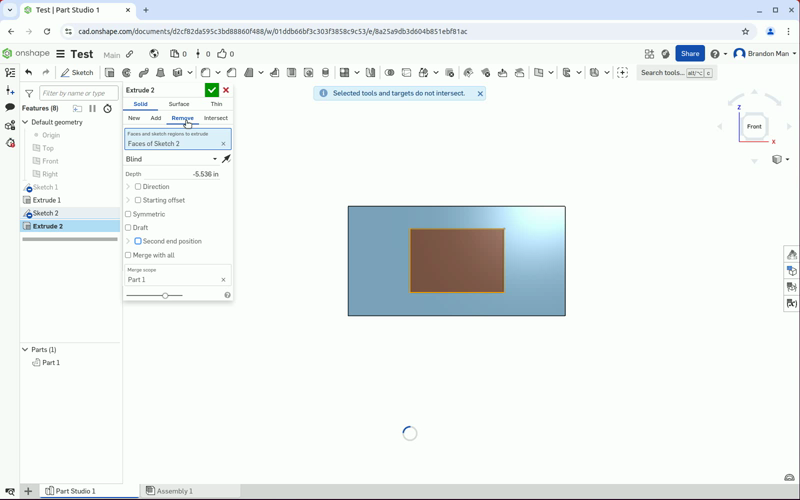
key(space)
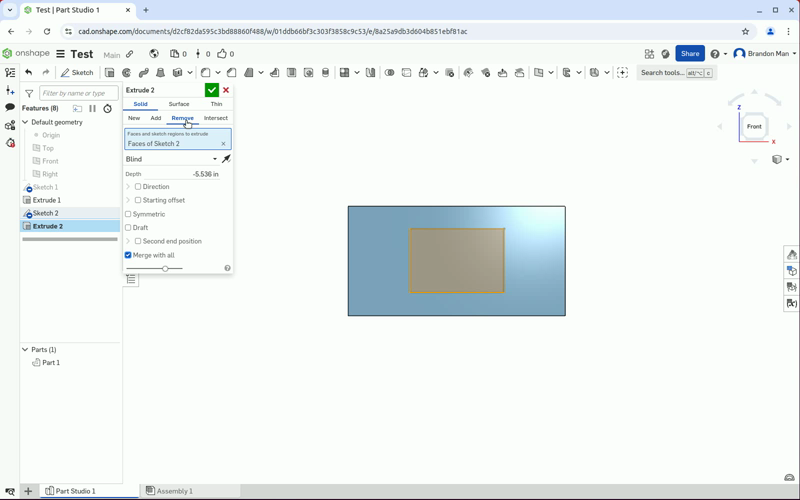
key(enter)
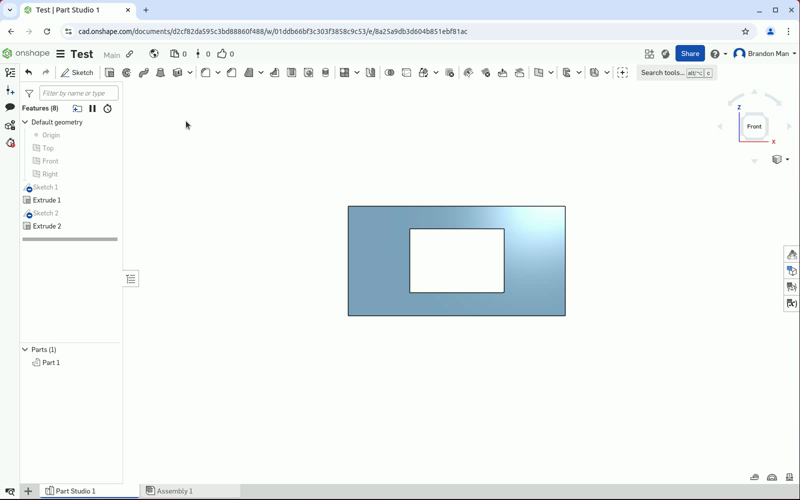
key(shift+h)
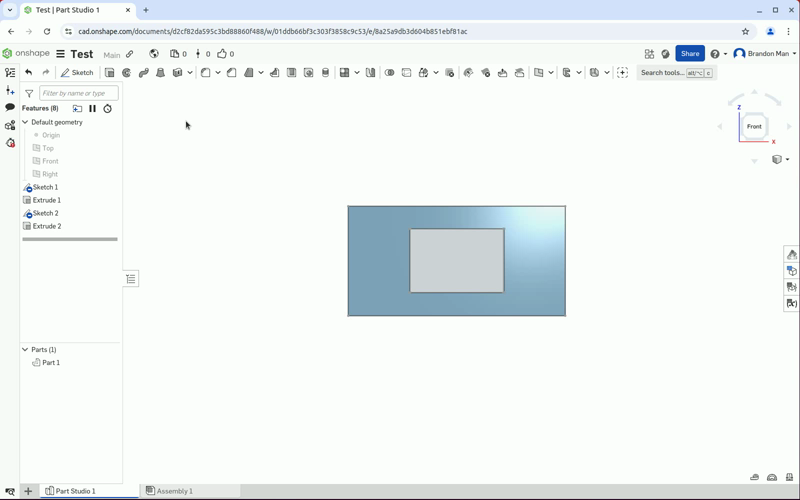
key(shift+h)
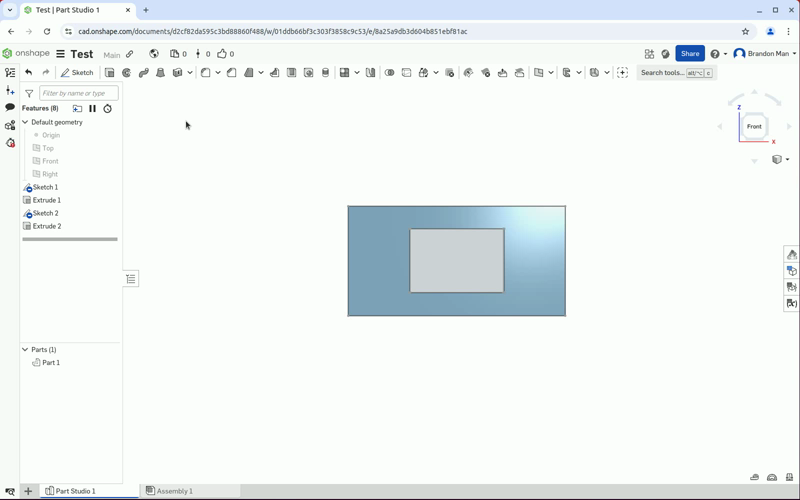
key(shift+7)
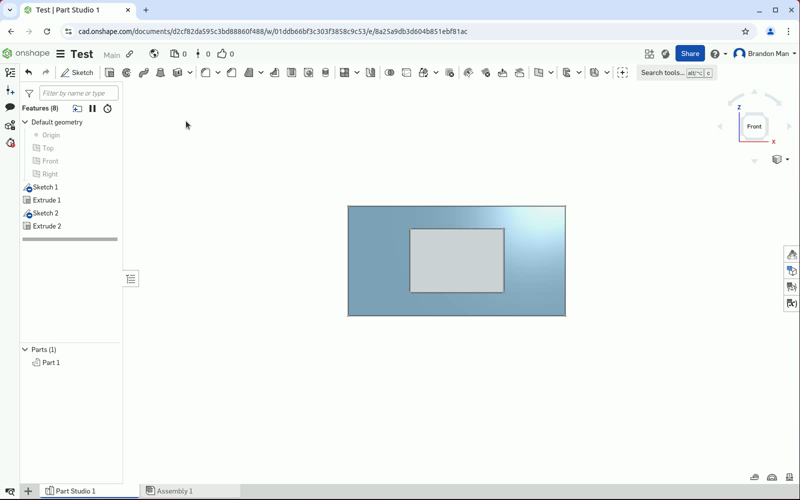
key(left, 2)
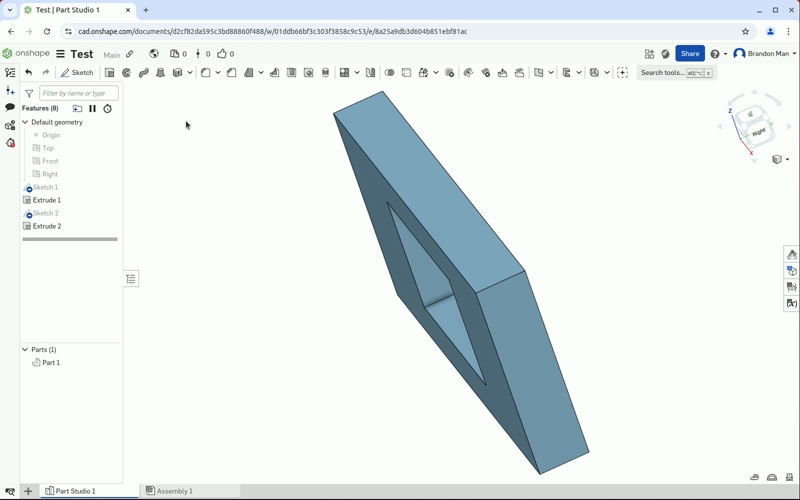
key(down, 2)
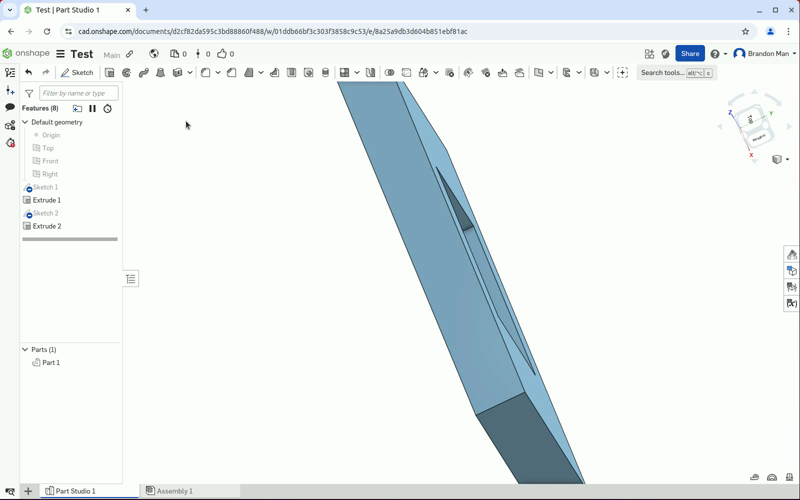
key(up, 2)
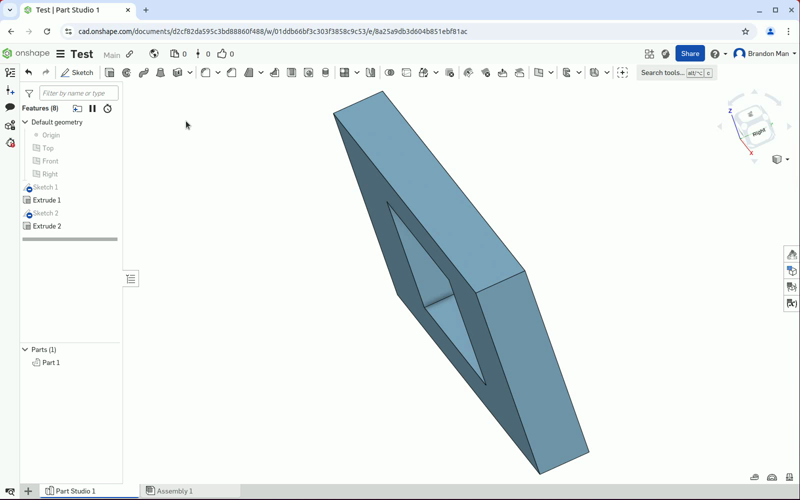
key(right, 2)
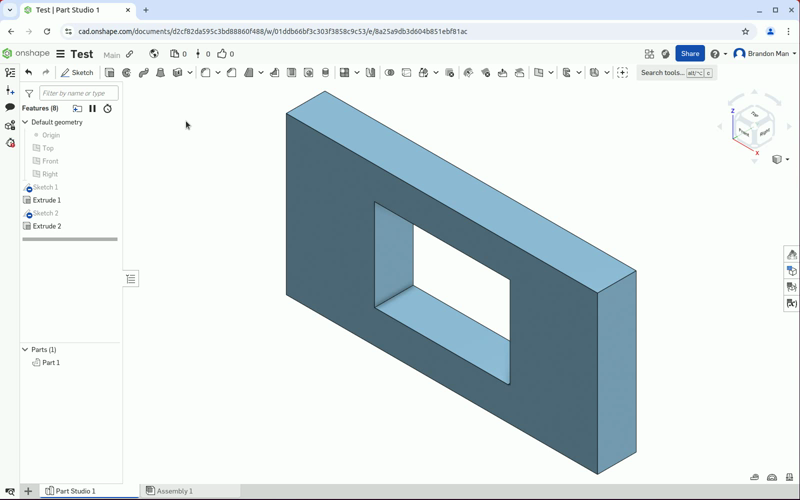
mouse_move(73, 189)
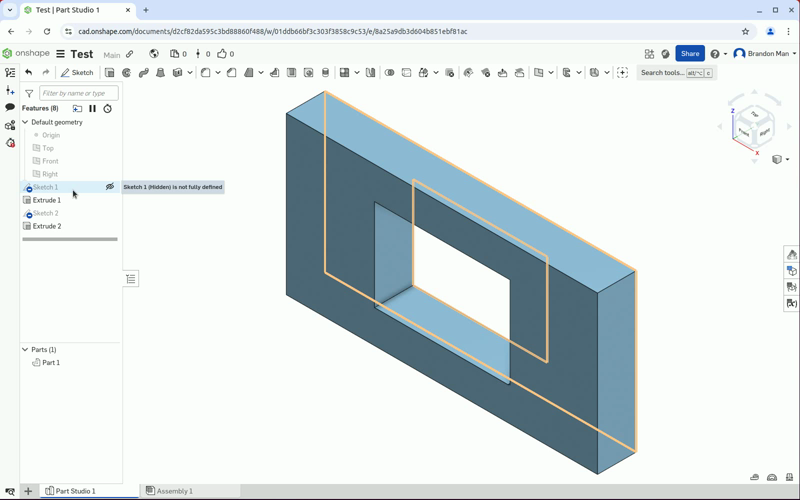
click(73, 189)